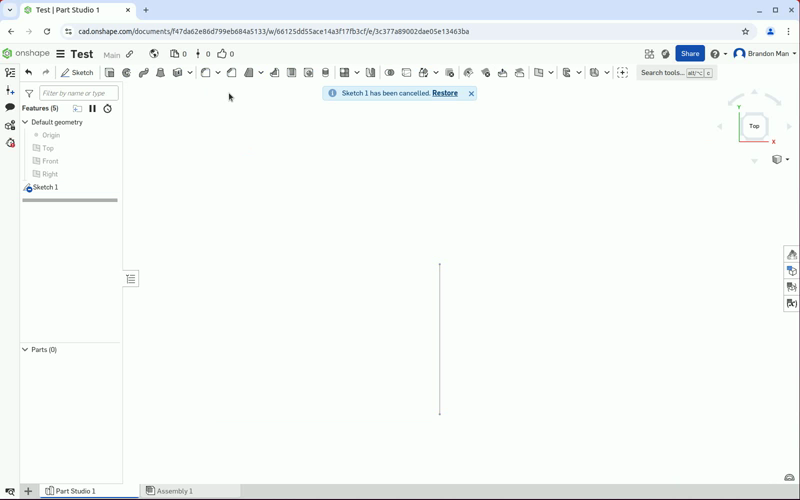
key(shift+h)
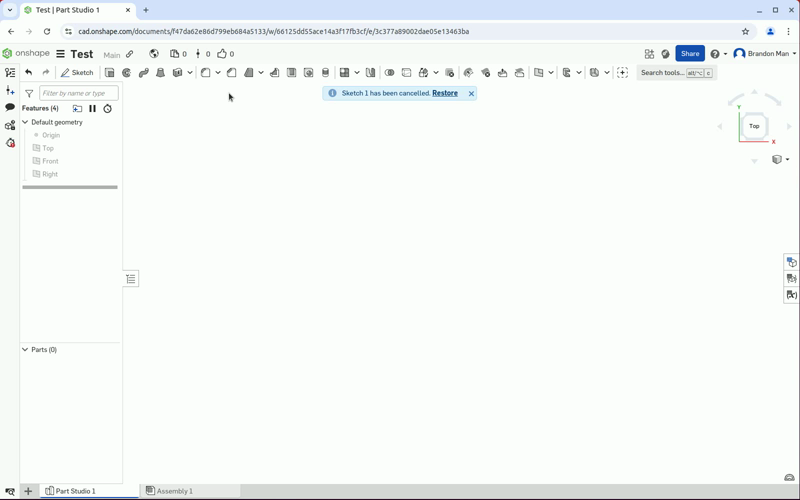
key(shift+s)
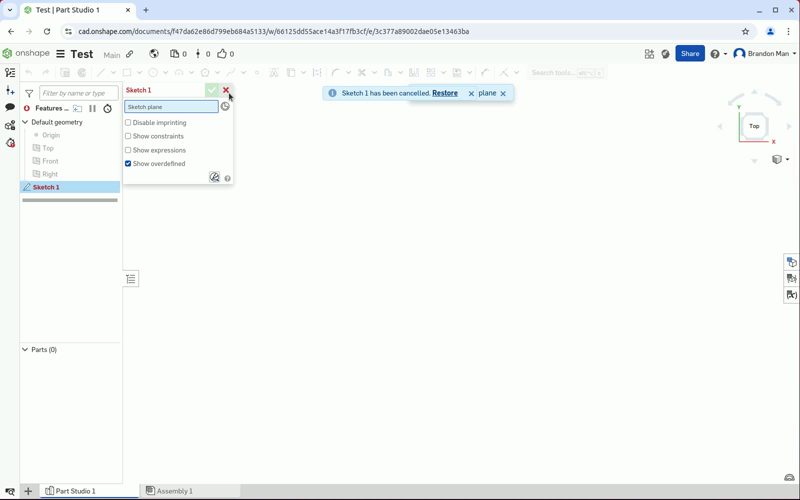
mouse_move(73, 150)
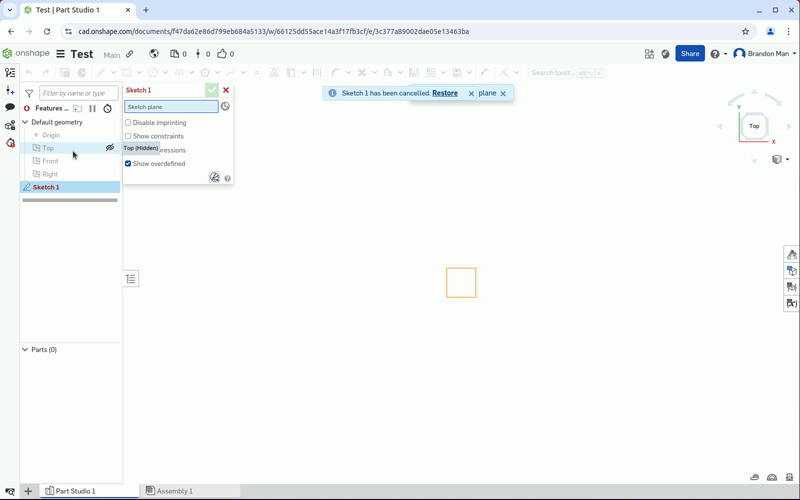
click(73, 150)
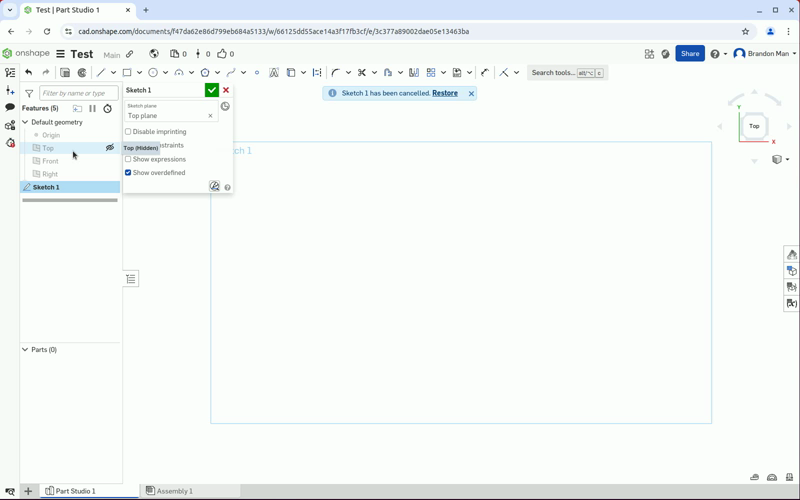
mouse_move(73, 352)
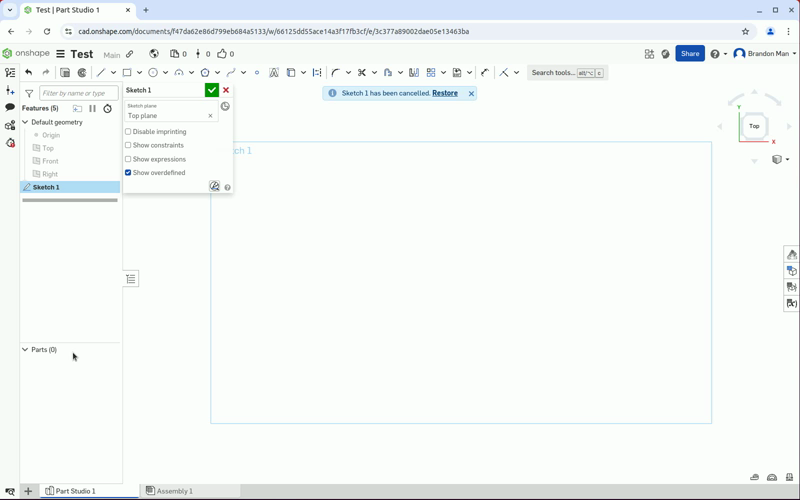
key(y)
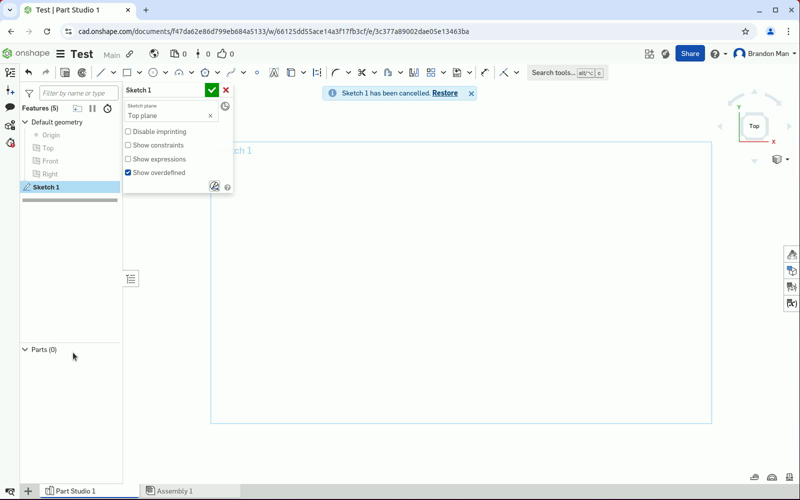
key(l)
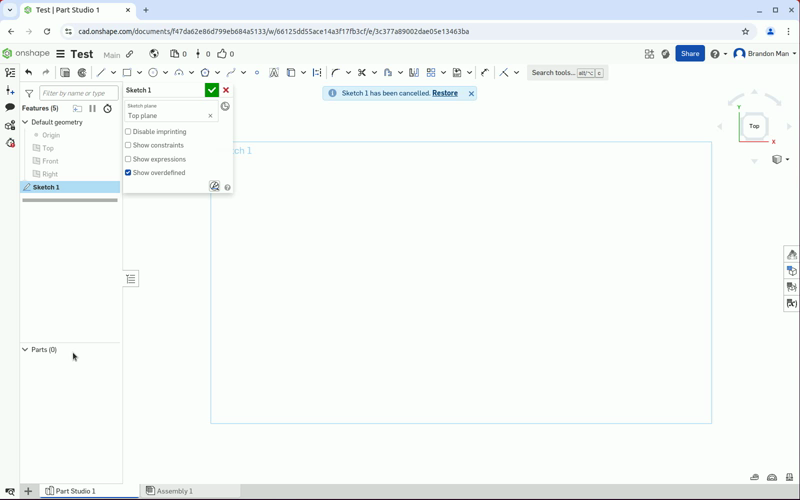
key_down(shift)
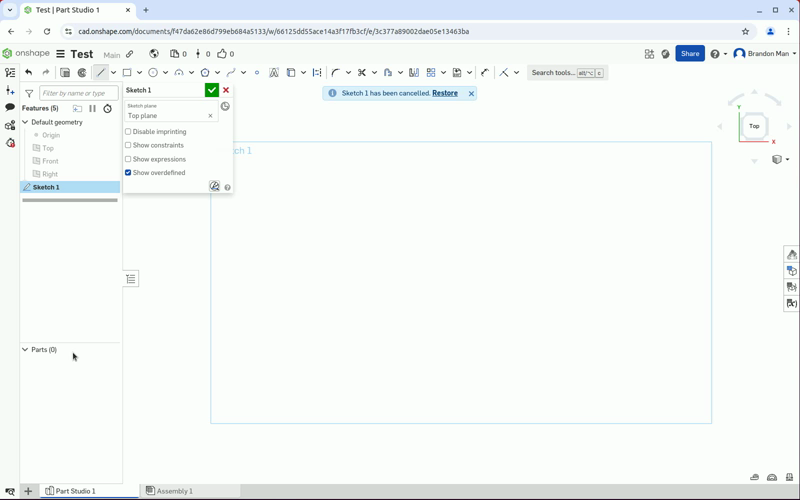
mouse_move(349, 282)
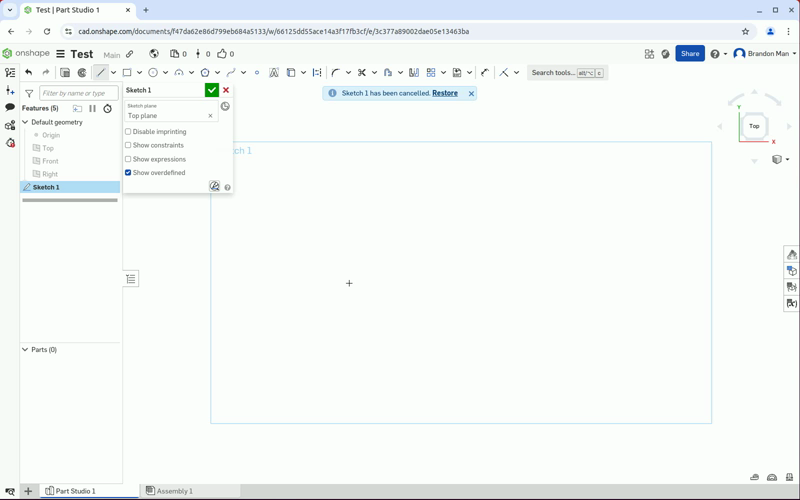
click(349, 282)
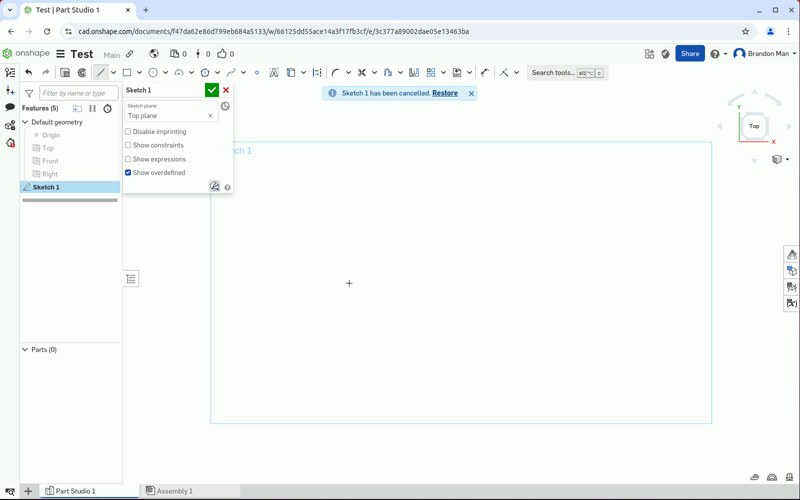
key_up(shift)
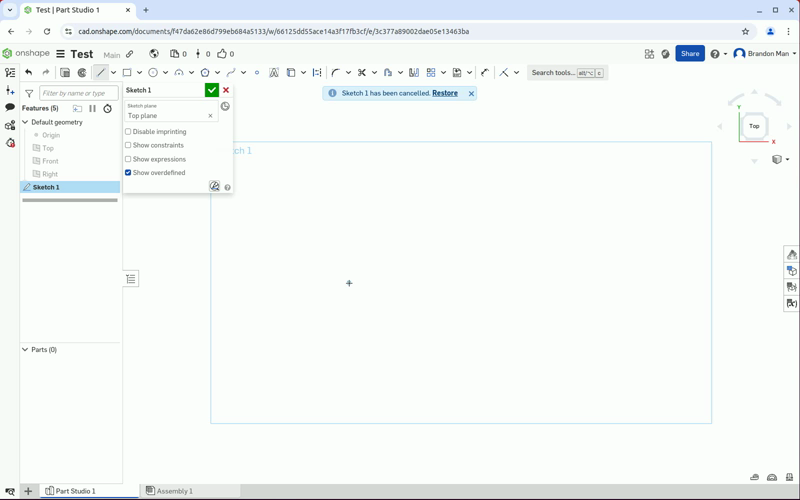
key_down(shift)
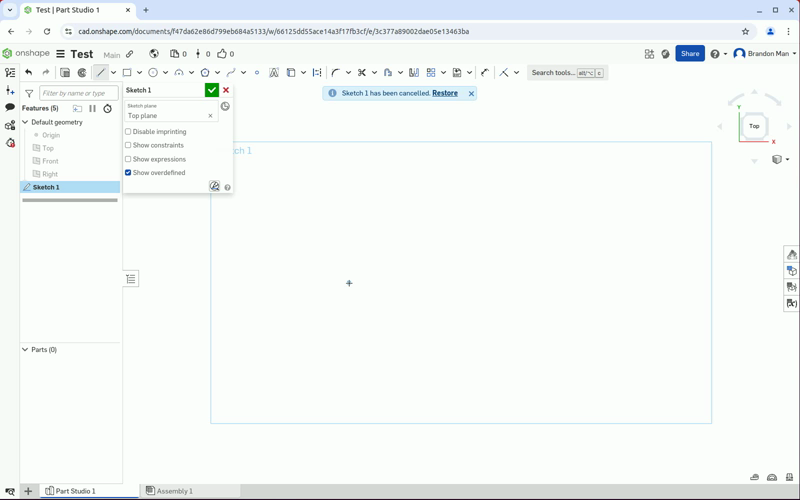
mouse_move(405, 378)
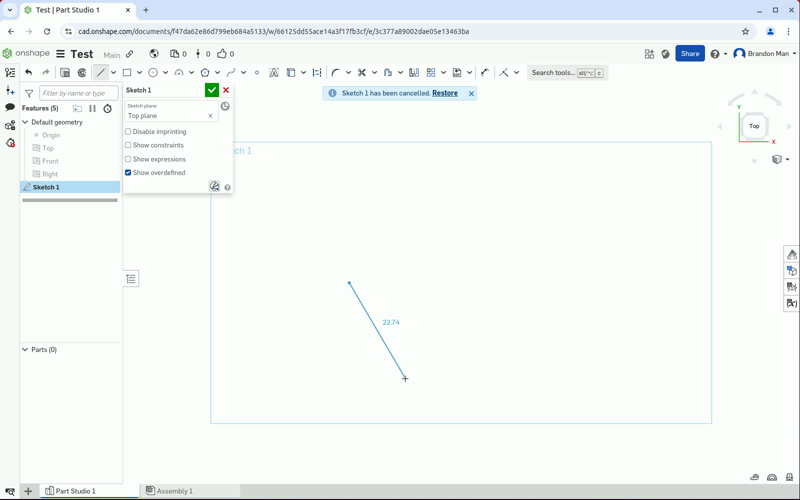
click(405, 378)
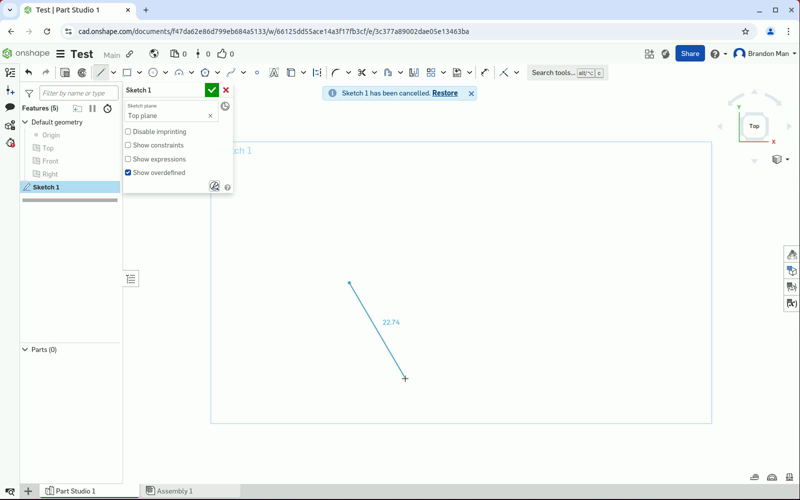
key_up(shift)
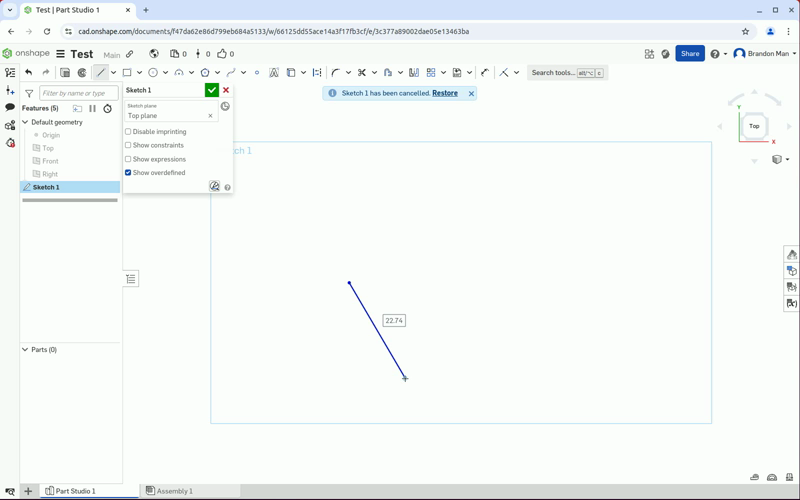
key_down(shift)
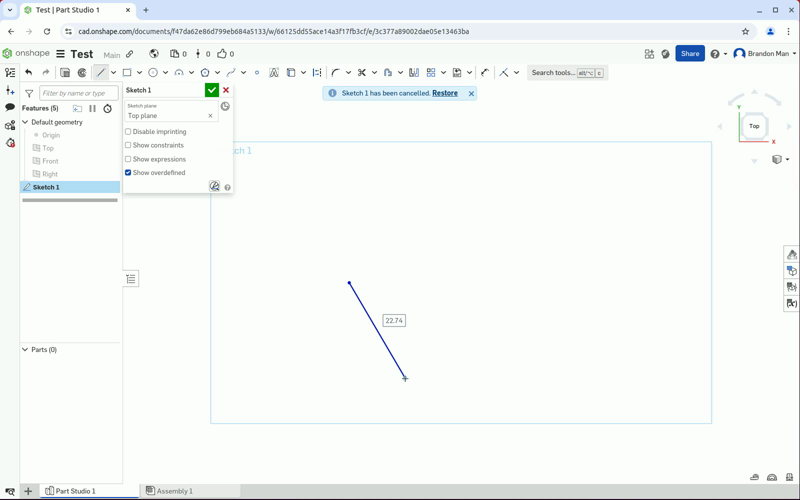
mouse_move(514, 378)
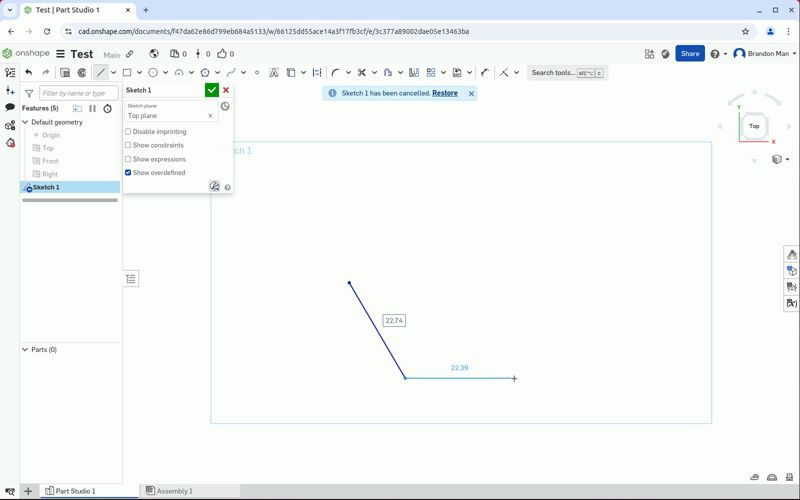
click(514, 378)
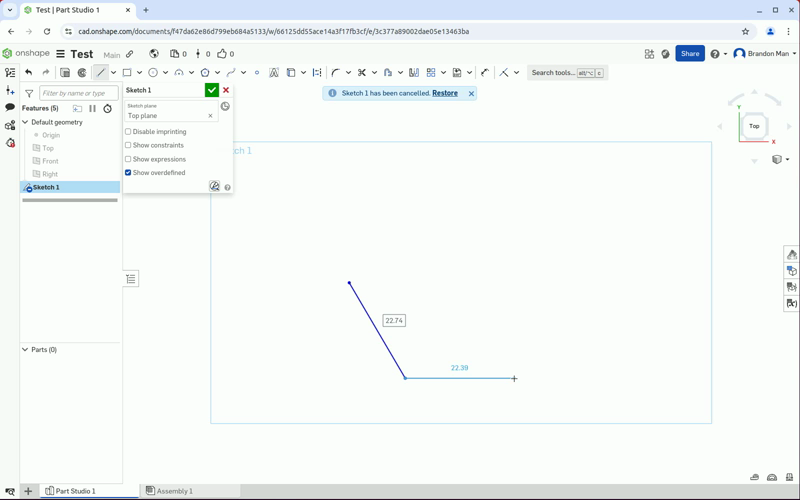
key_up(shift)
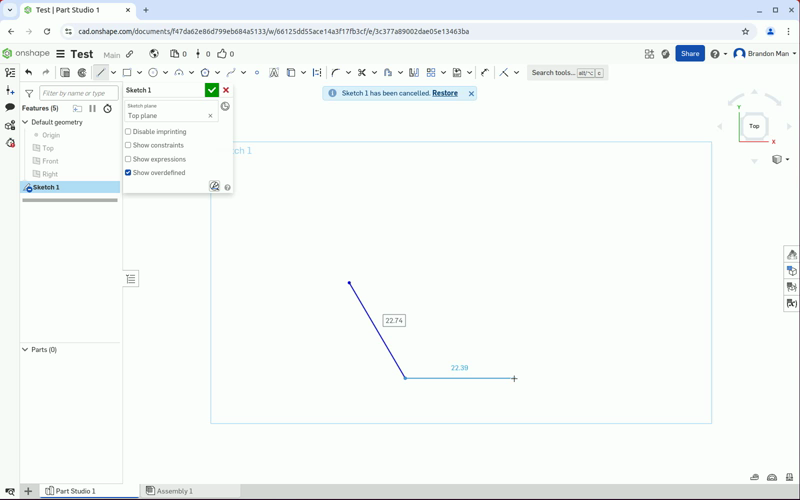
key_down(shift)
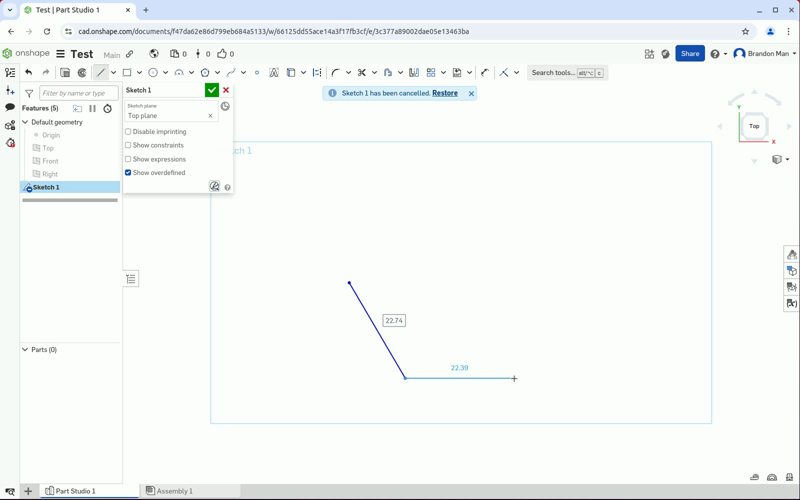
mouse_move(569, 282)
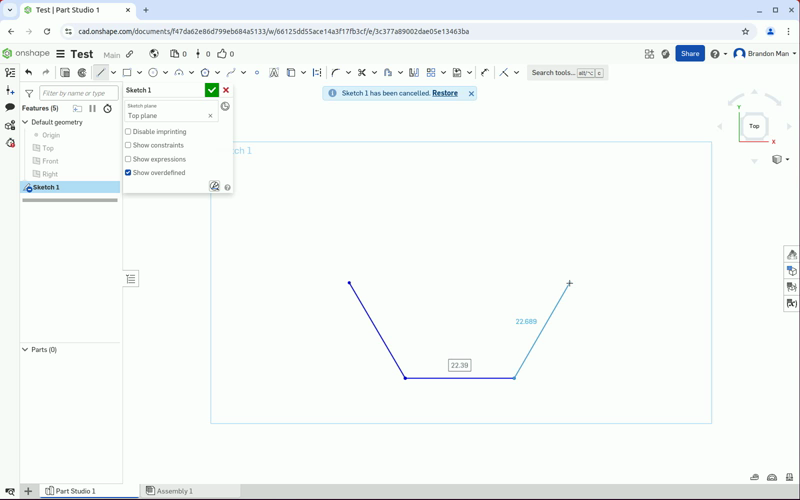
click(569, 282)
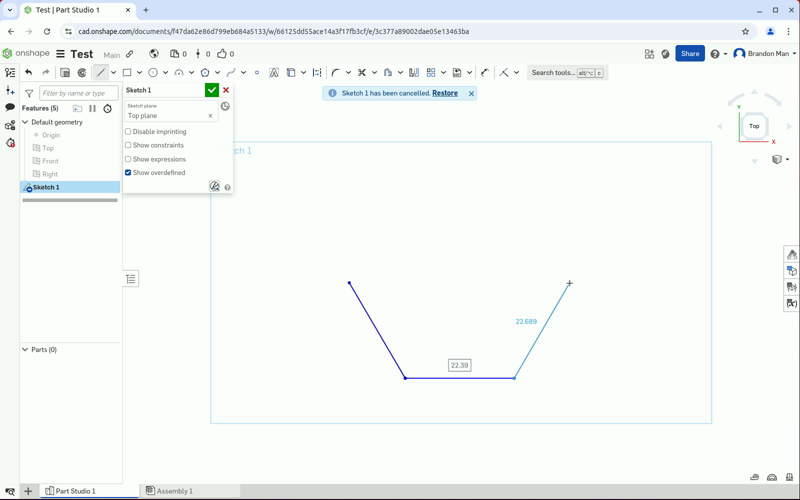
key_up(shift)
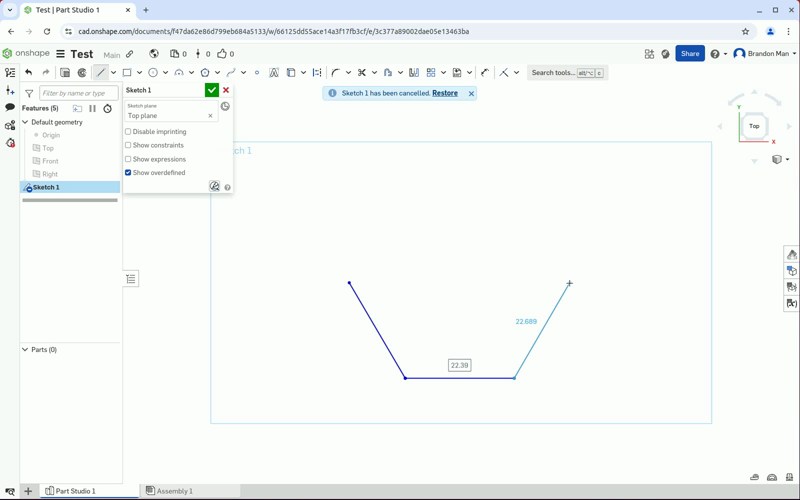
key_down(shift)
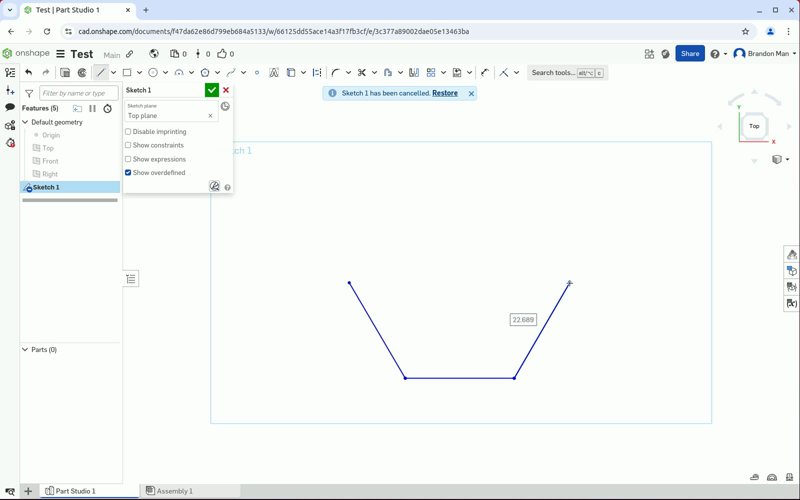
mouse_move(514, 187)
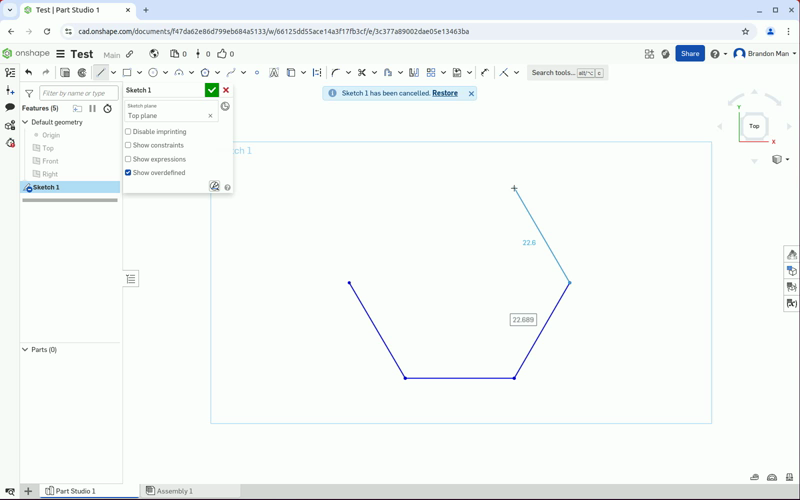
click(514, 187)
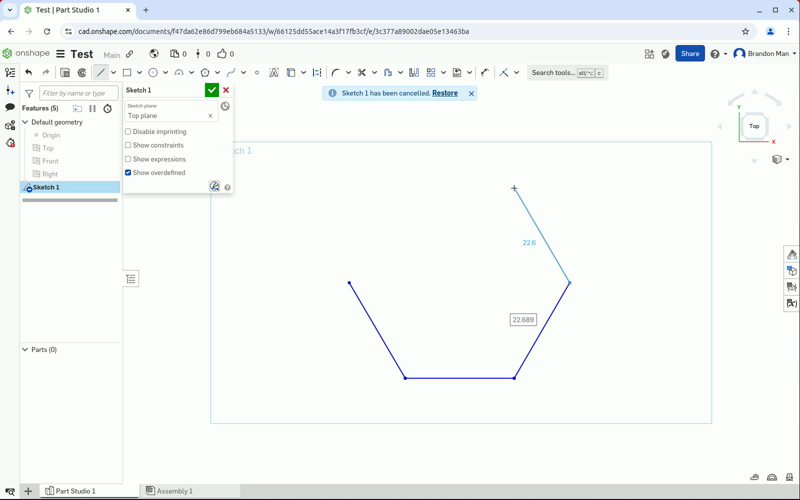
key_up(shift)
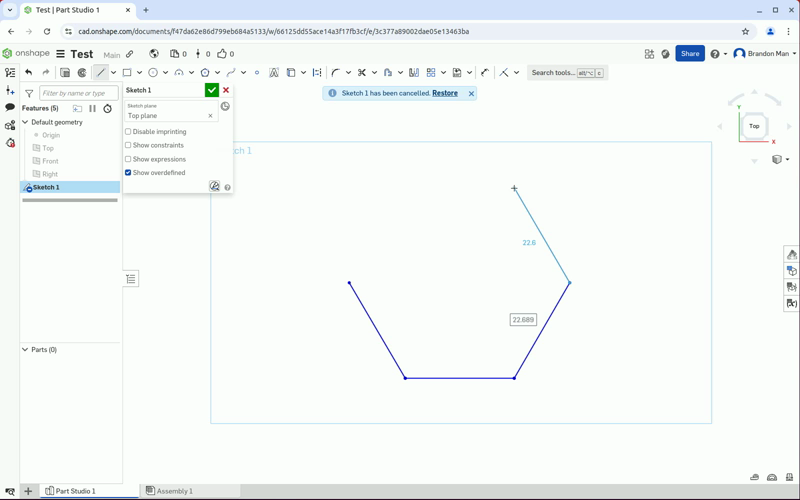
key_down(shift)
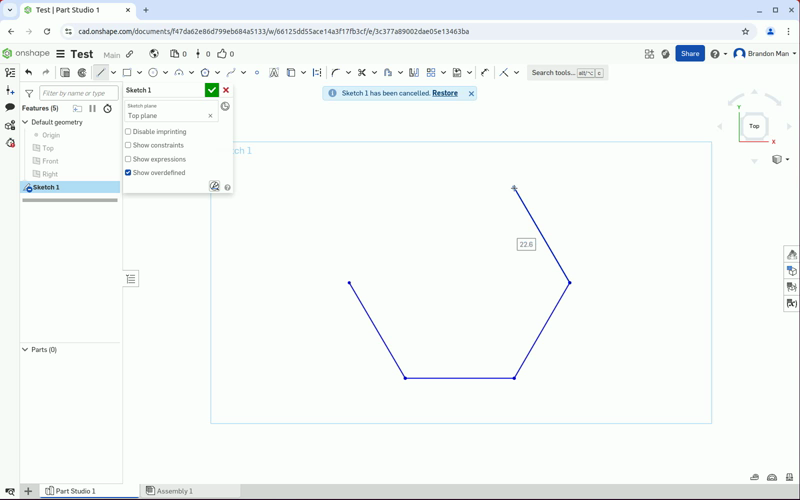
mouse_move(405, 187)
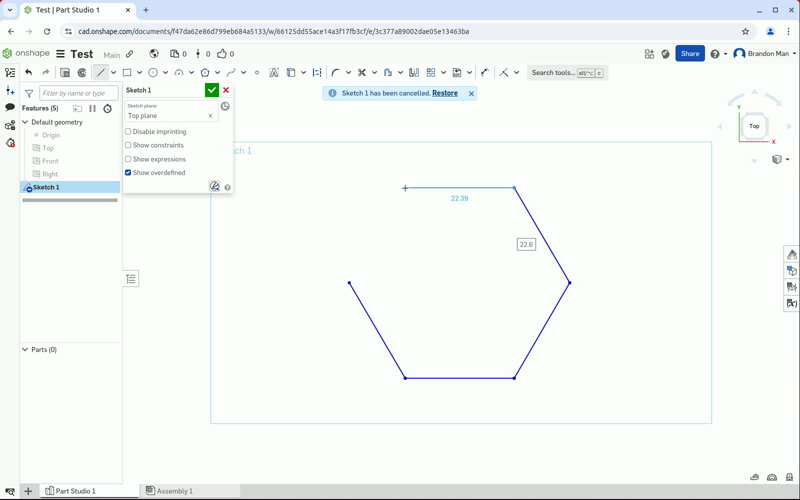
click(405, 187)
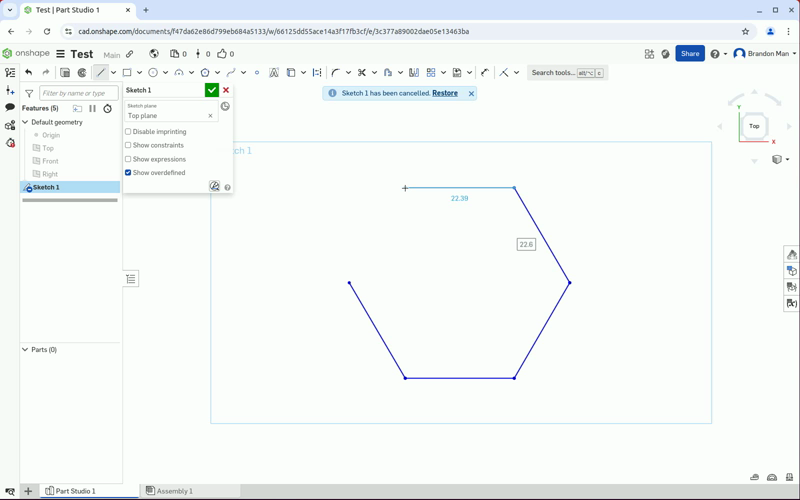
key_up(shift)
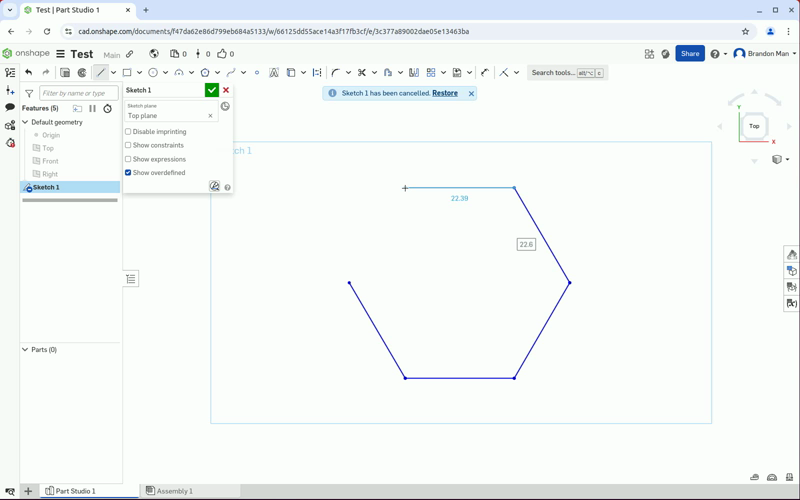
key_down(shift)
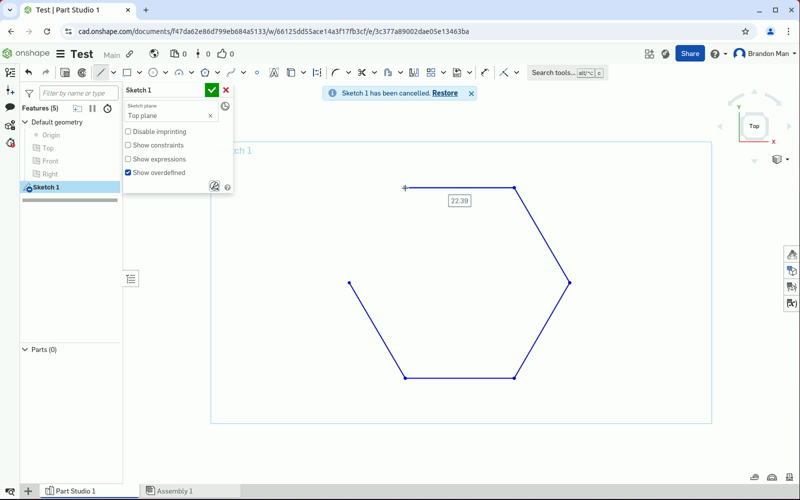
mouse_move(349, 282)
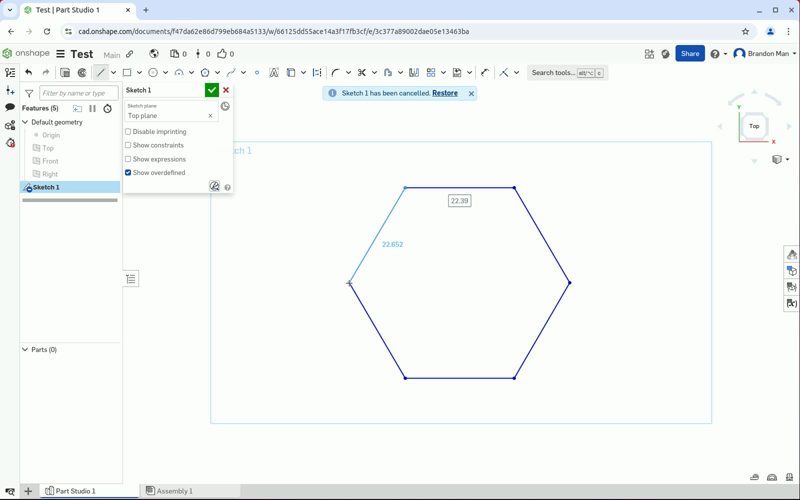
key_up(shift)
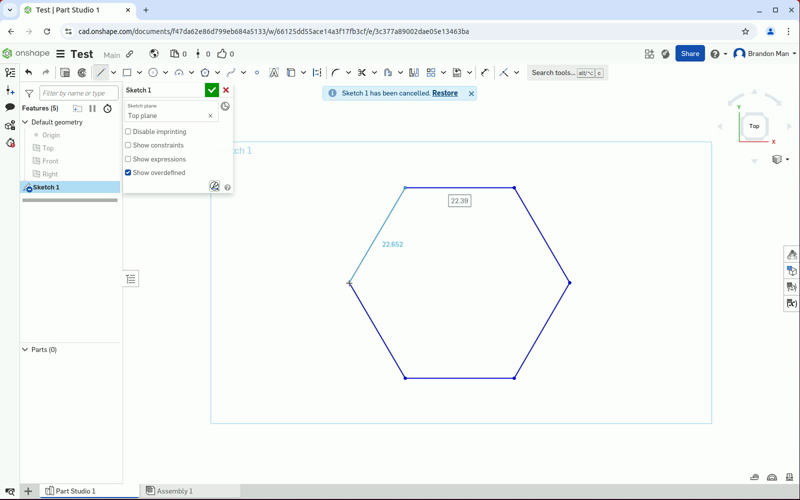
click(349, 282)
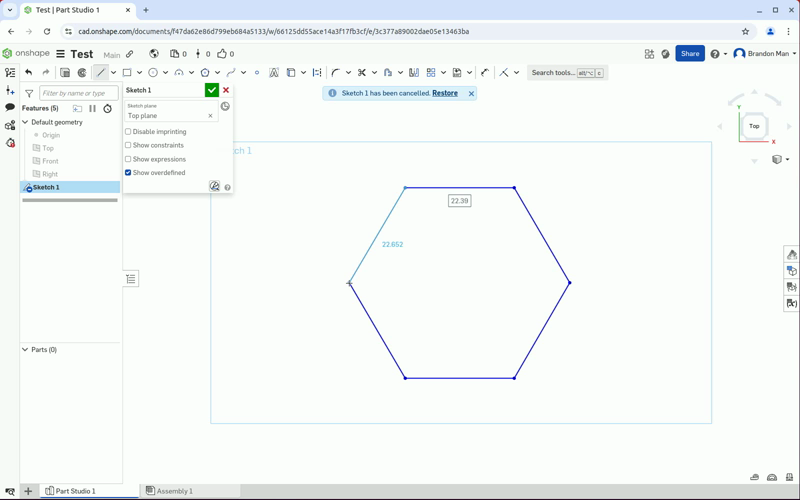
key(esc)
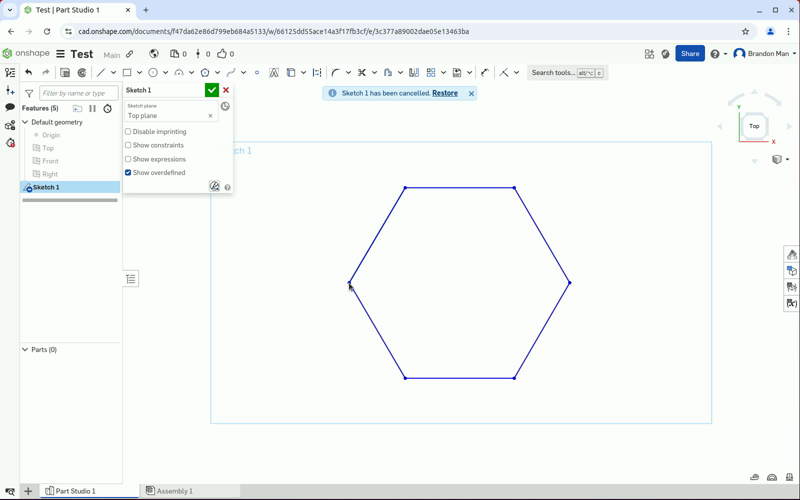
mouse_move(442, 350)
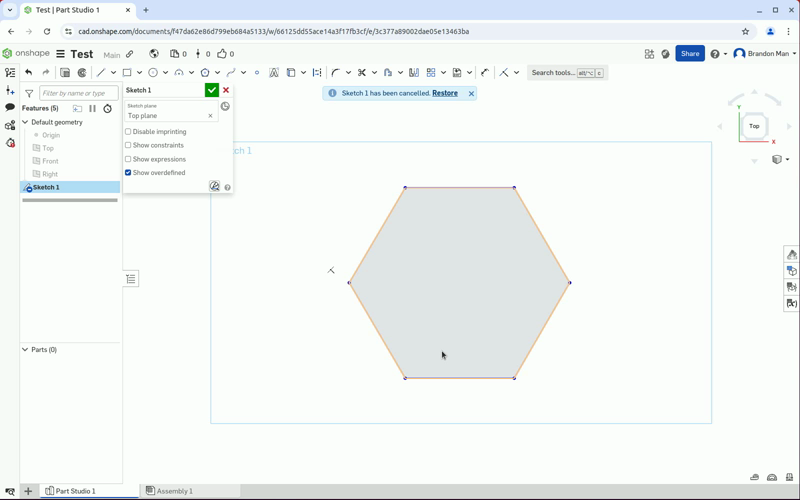
click(442, 350)
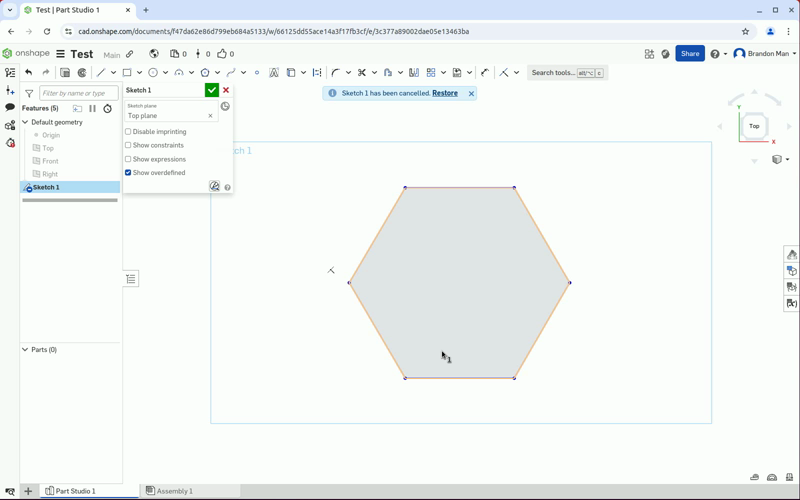
mouse_move(73, 352)
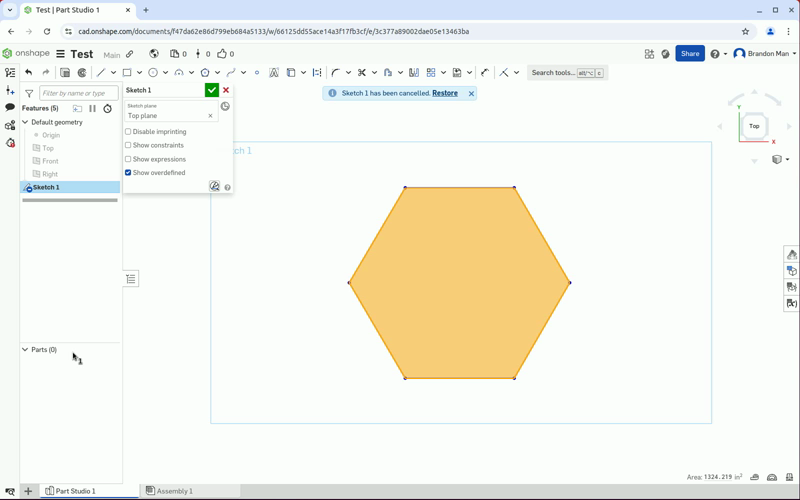
key(shift+y)
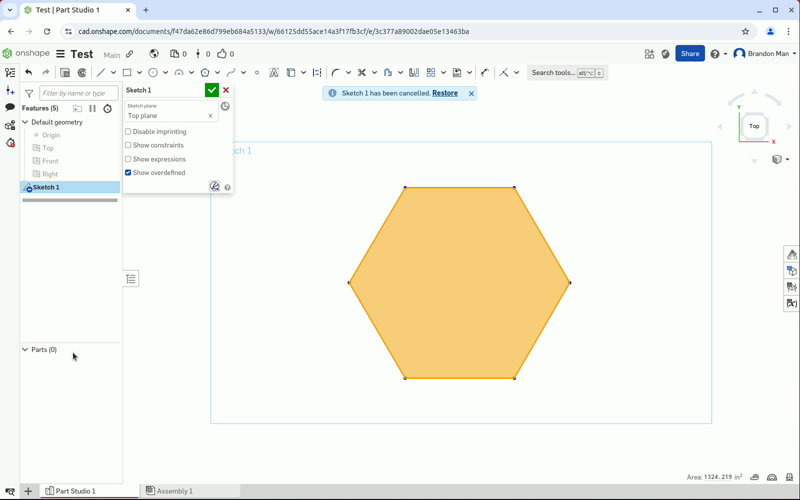
key(shift+e)
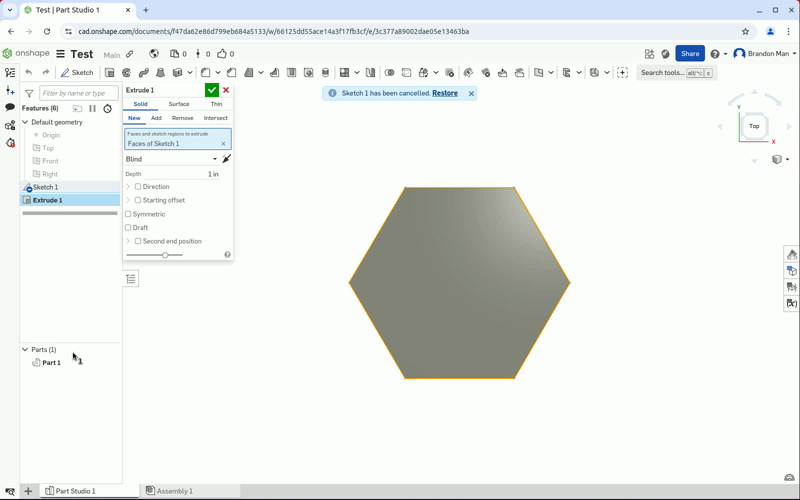
mouse_move(143, 106)
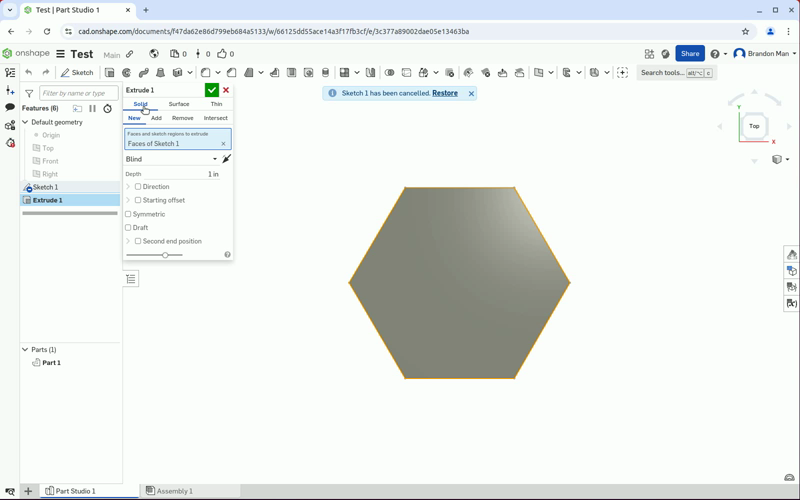
click(143, 106)
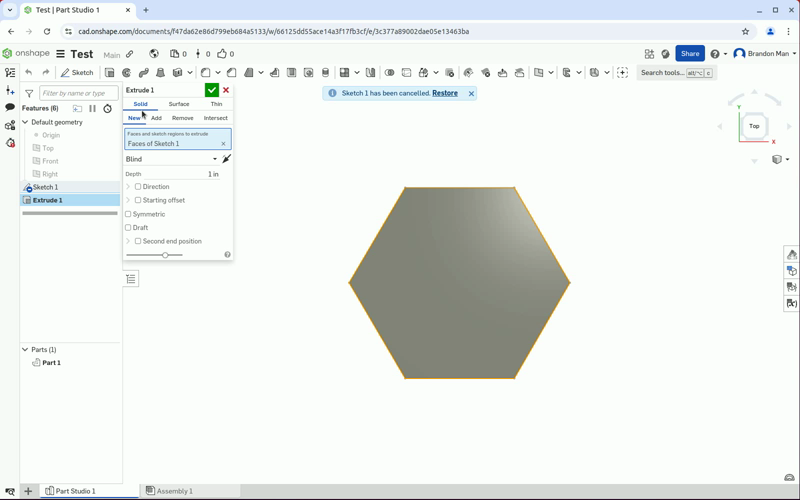
mouse_move(137, 120)
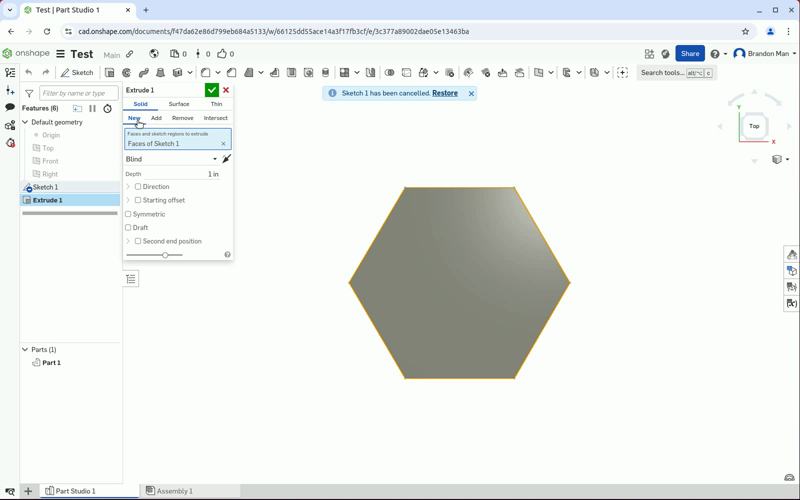
click(137, 120)
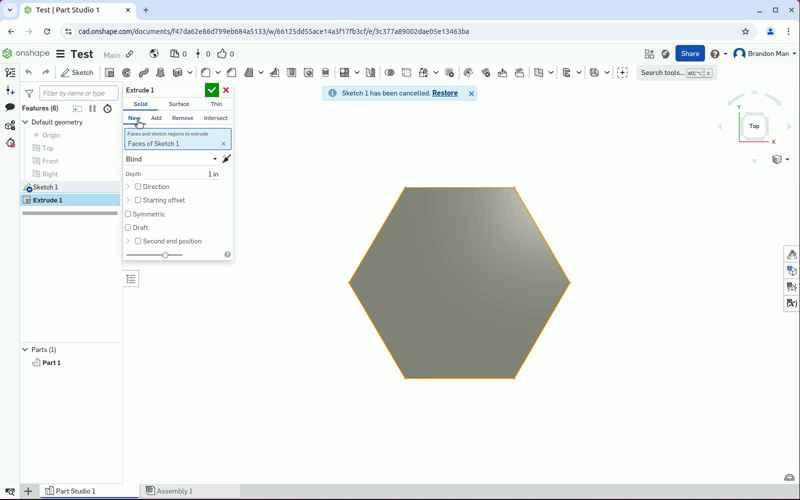
key(tab, 4)
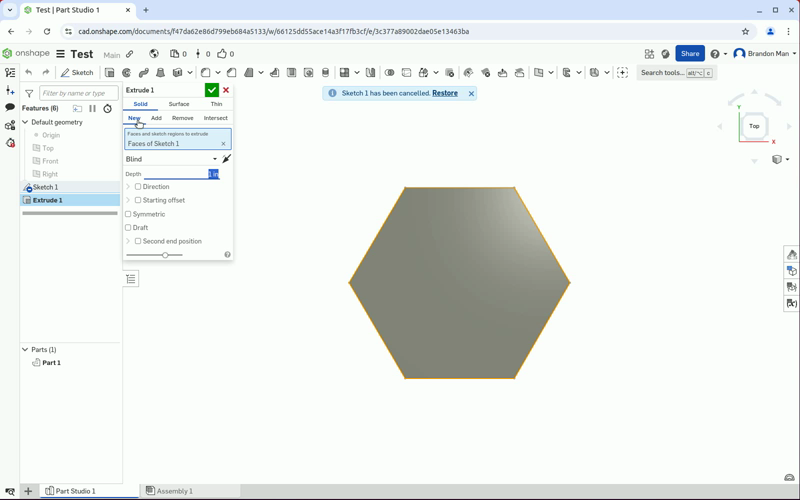
text(15.405)
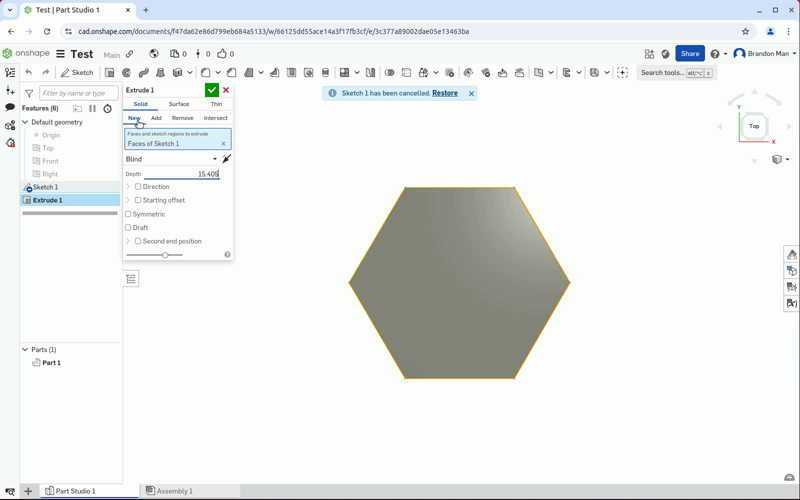
key(enter)
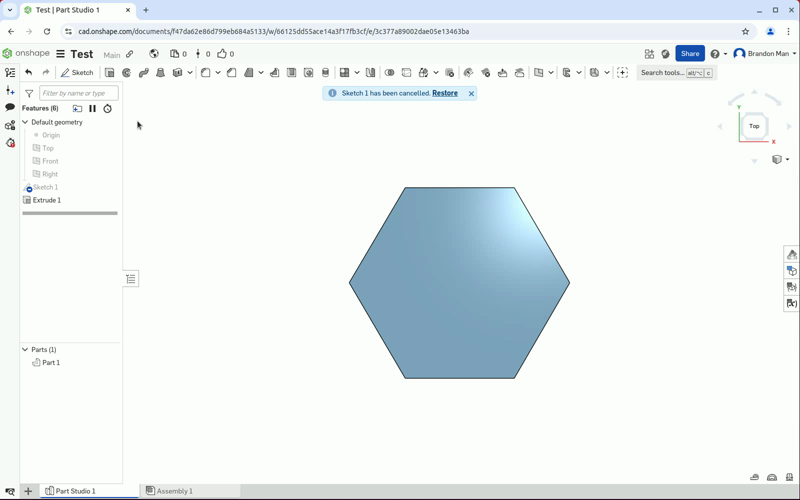
key(shift+h)
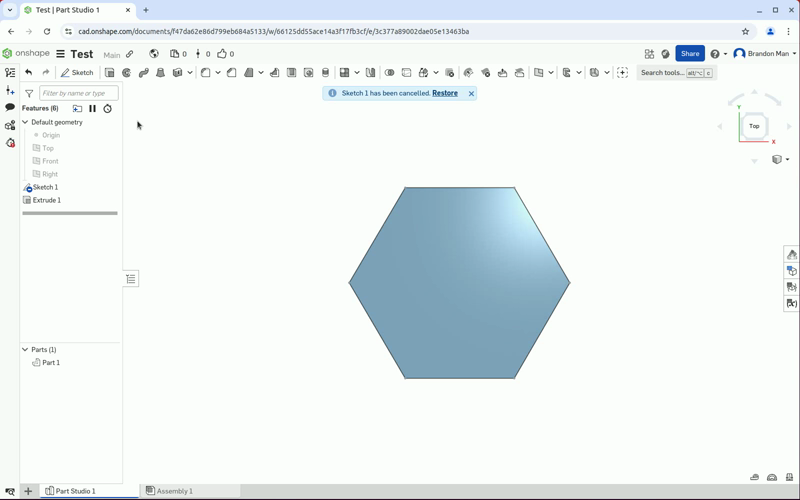
key(shift+h)
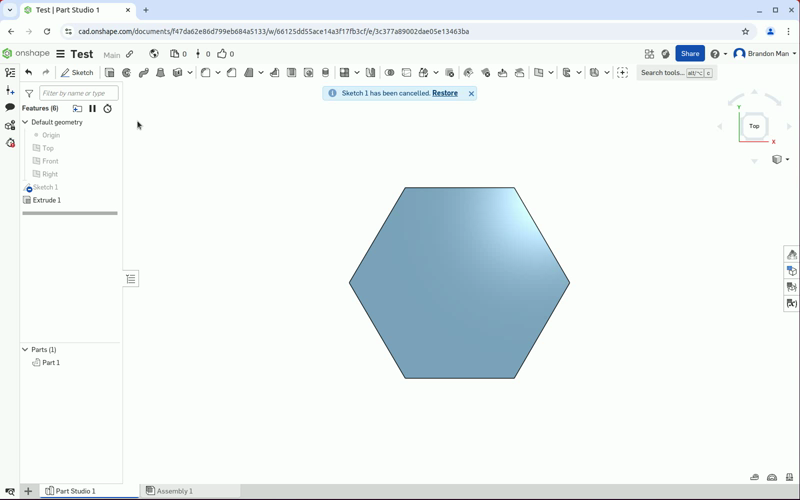
mouse_move(73, 189)
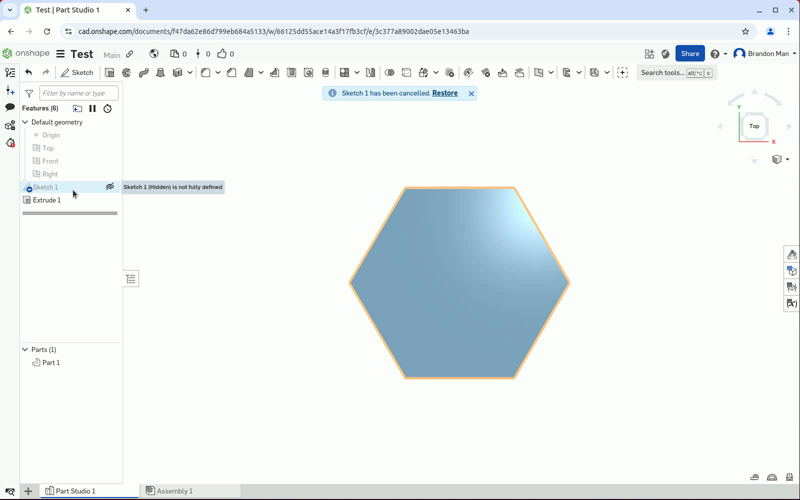
click(73, 189)
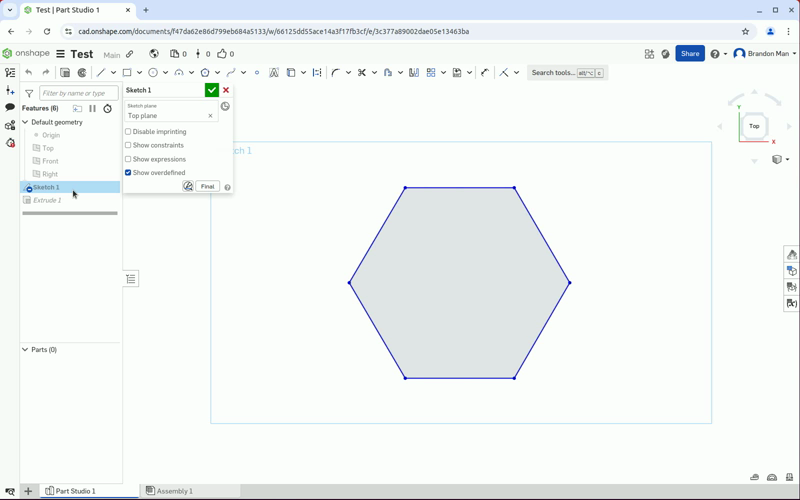
mouse_move(229, 92)
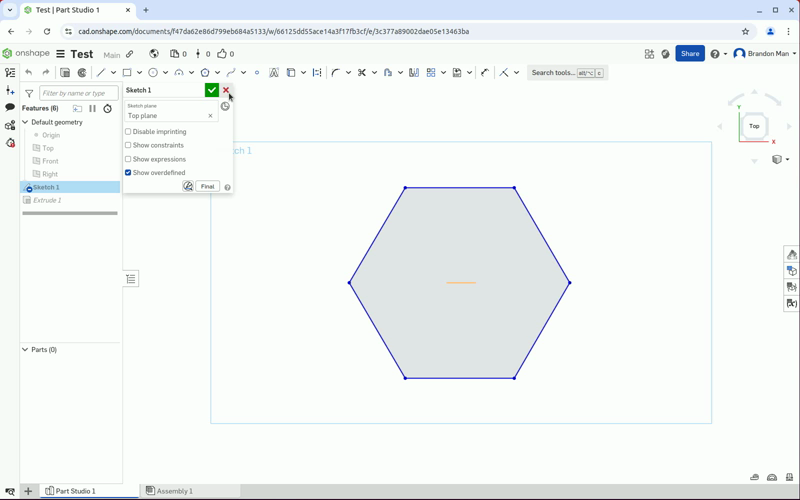
click(229, 92)
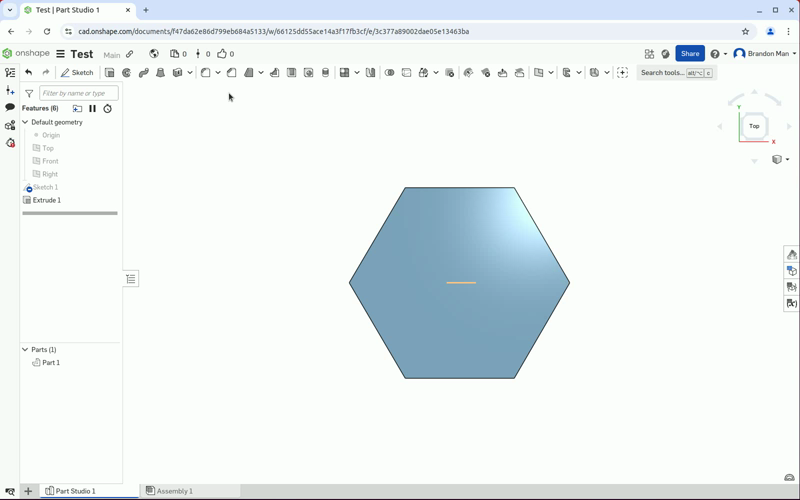
mouse_move(541, 75)
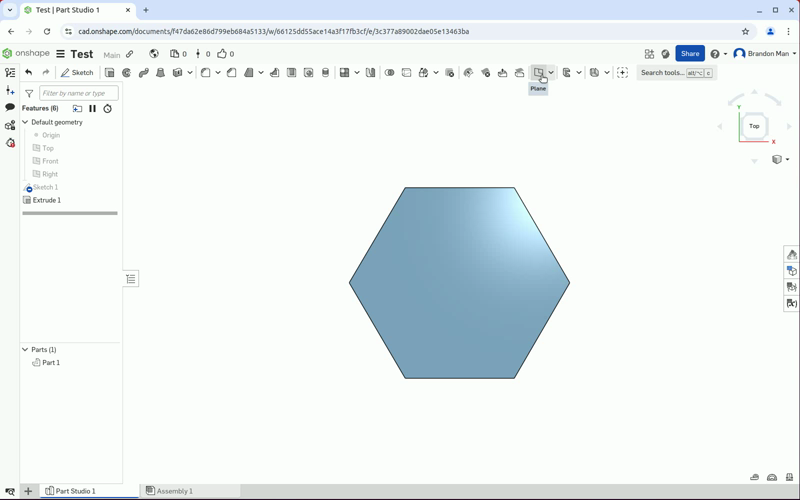
click(541, 75)
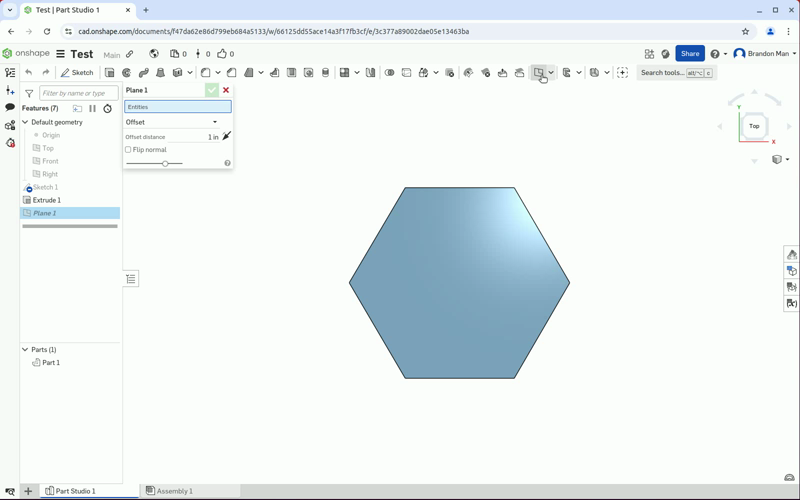
mouse_move(73, 150)
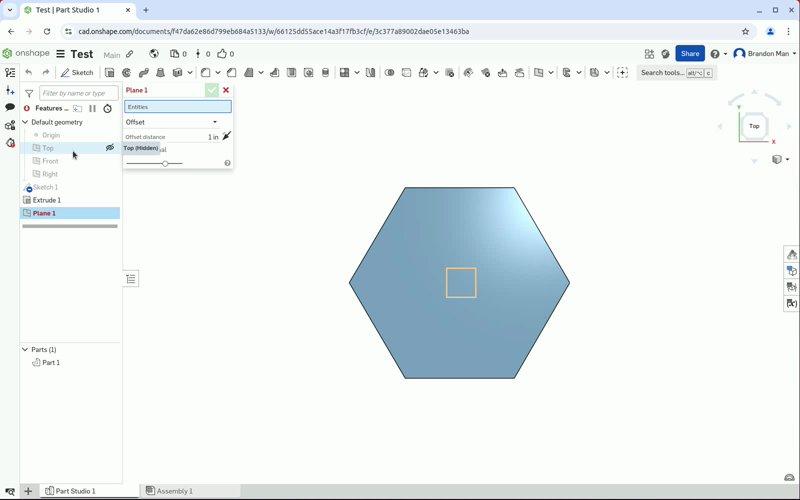
click(73, 150)
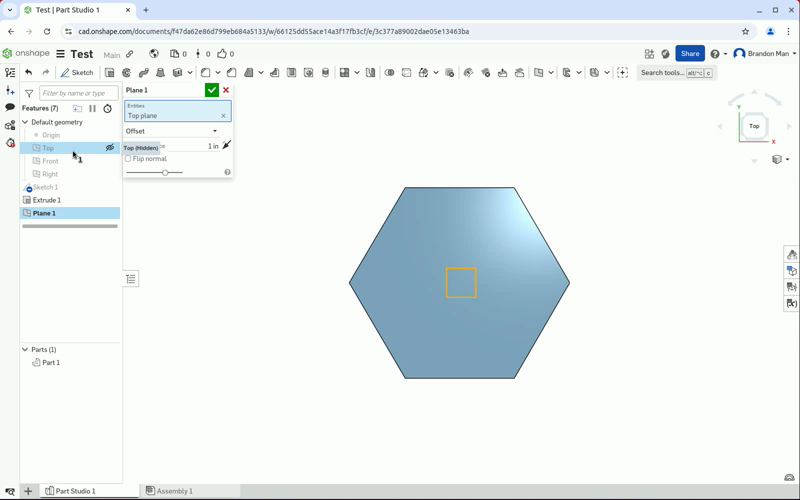
key(tab, 2)
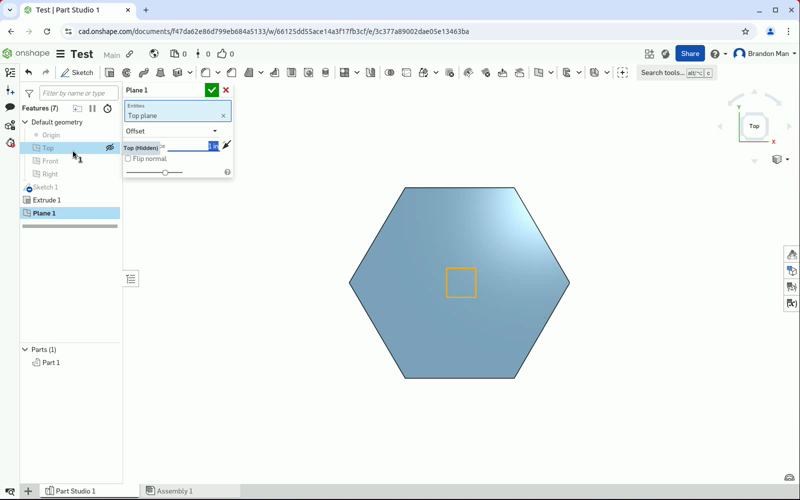
text(15.405)
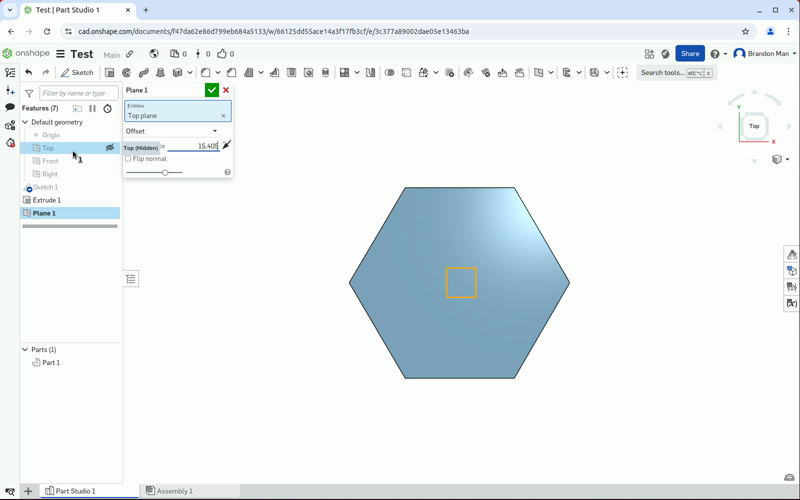
key(enter, 2)
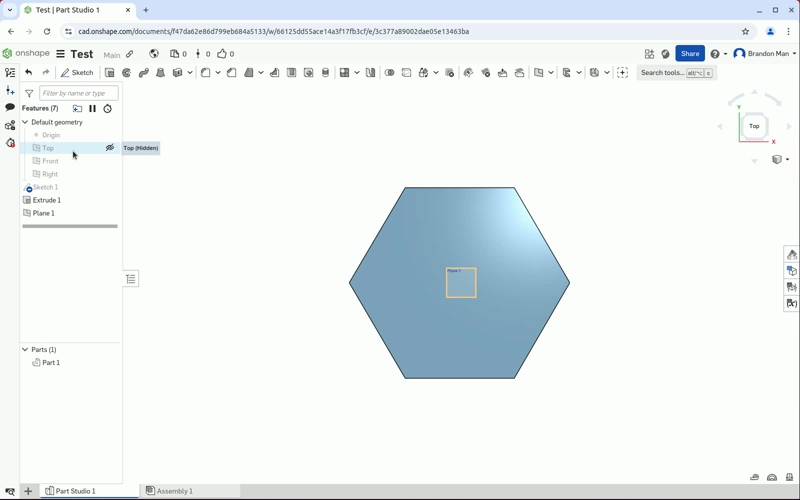
key(shift+s)
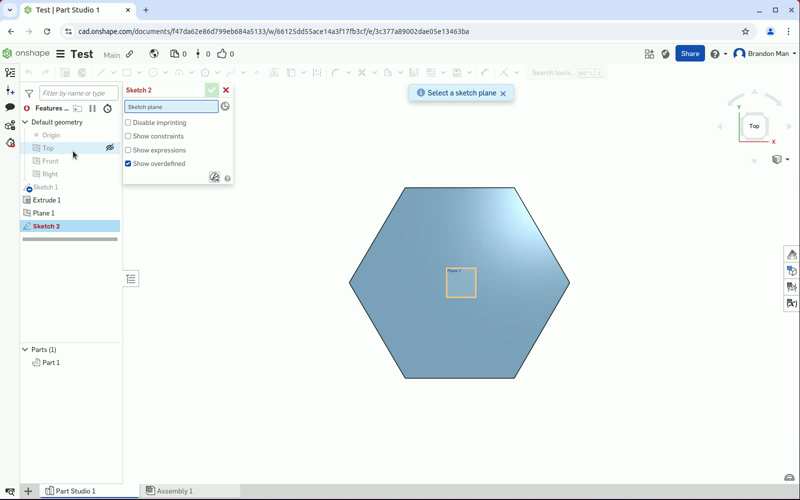
mouse_move(73, 215)
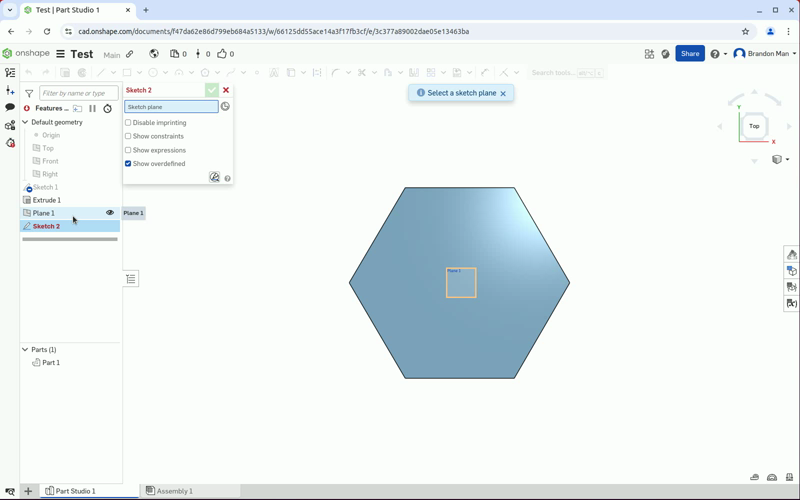
click(73, 215)
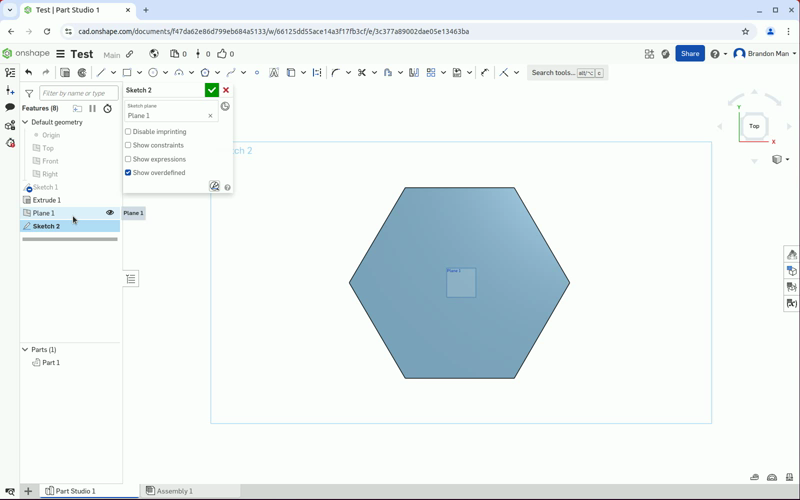
mouse_move(73, 352)
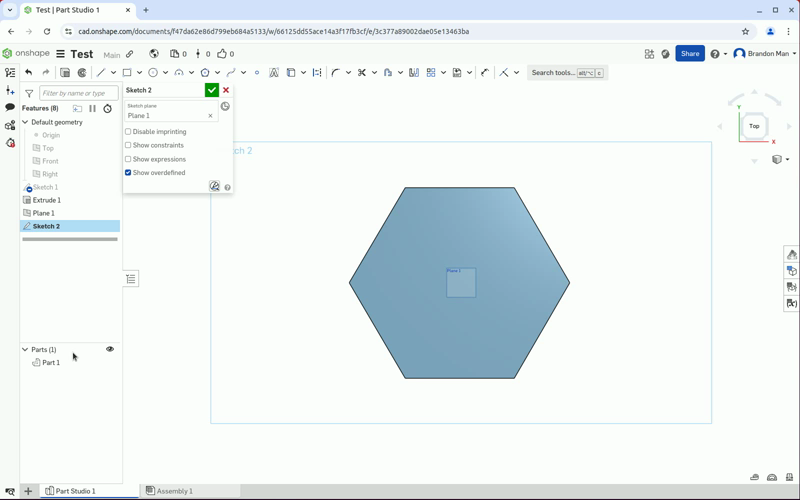
key(y)
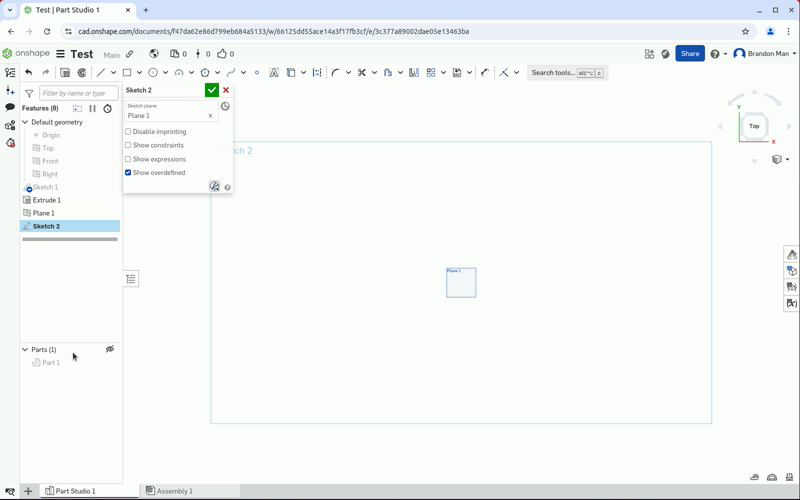
key(c)
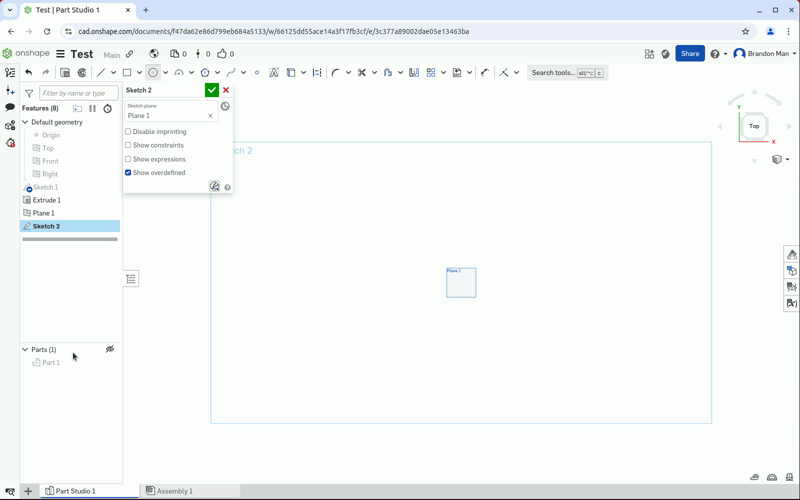
key_down(shift)
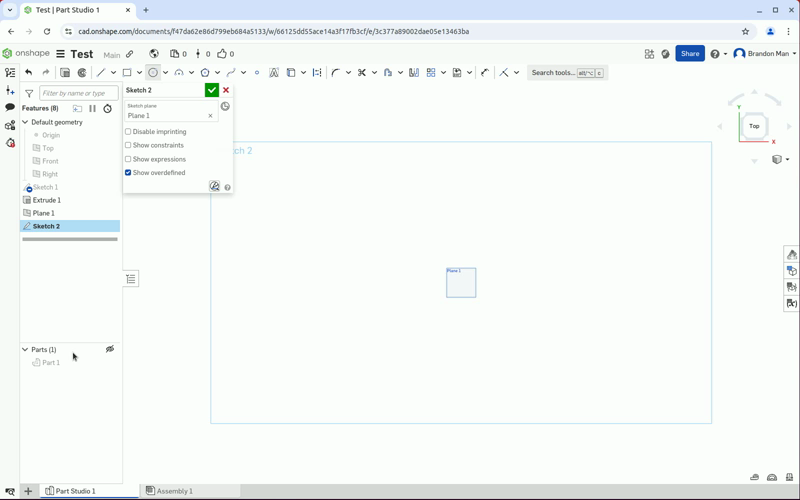
mouse_move(461, 282)
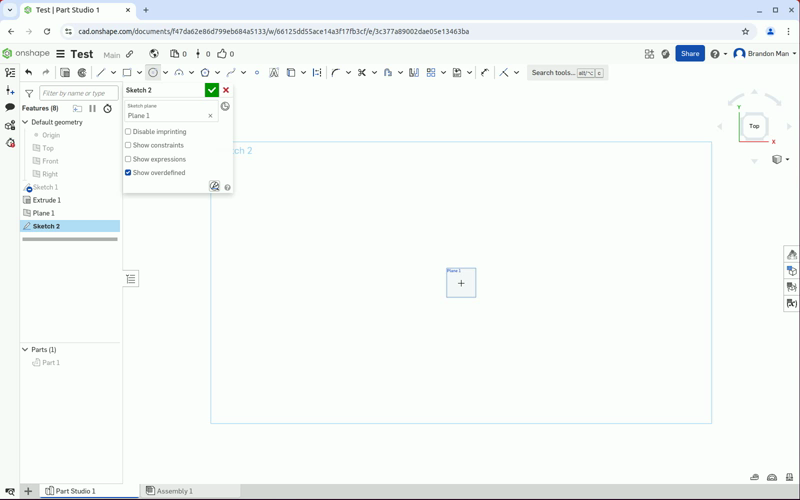
click(461, 282)
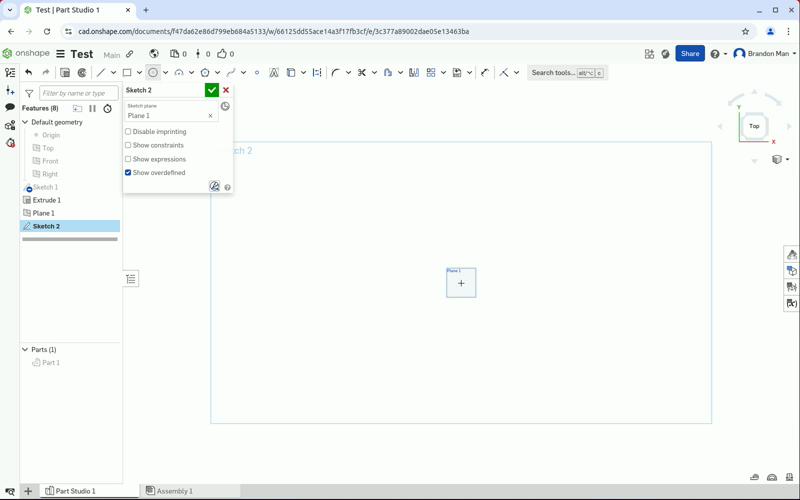
key_up(shift)
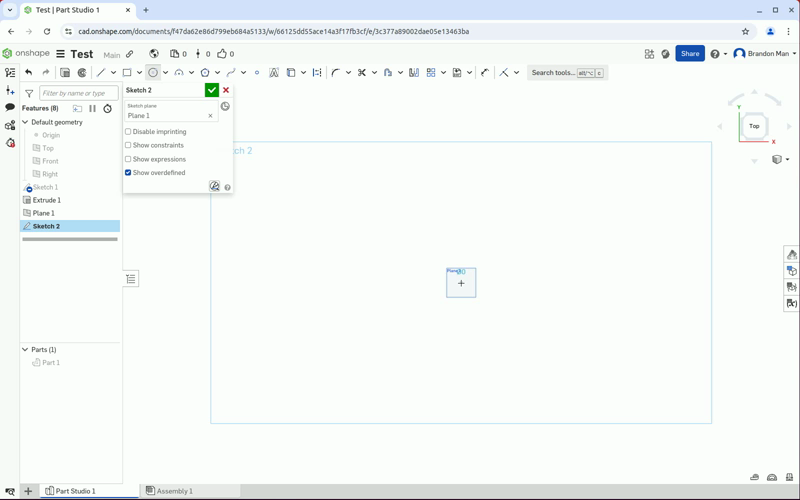
mouse_move(552, 282)
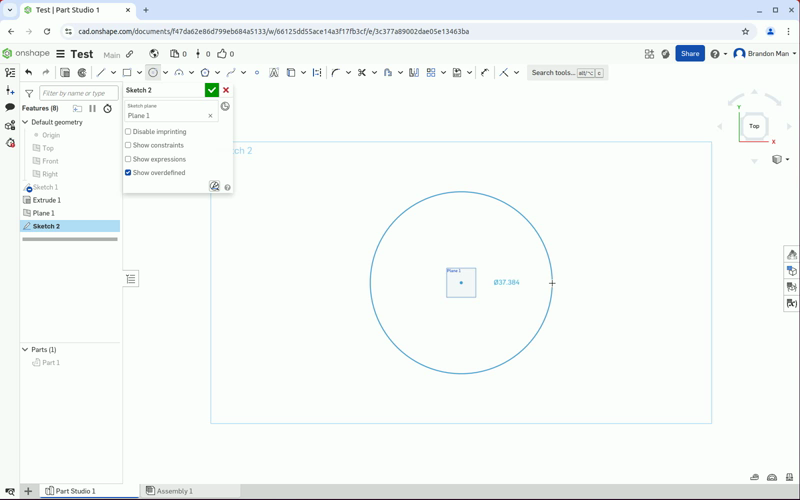
click(552, 282)
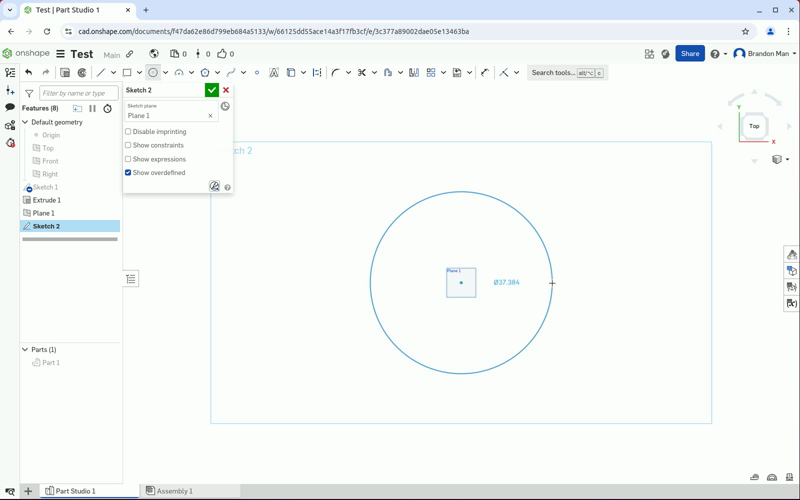
key(esc)
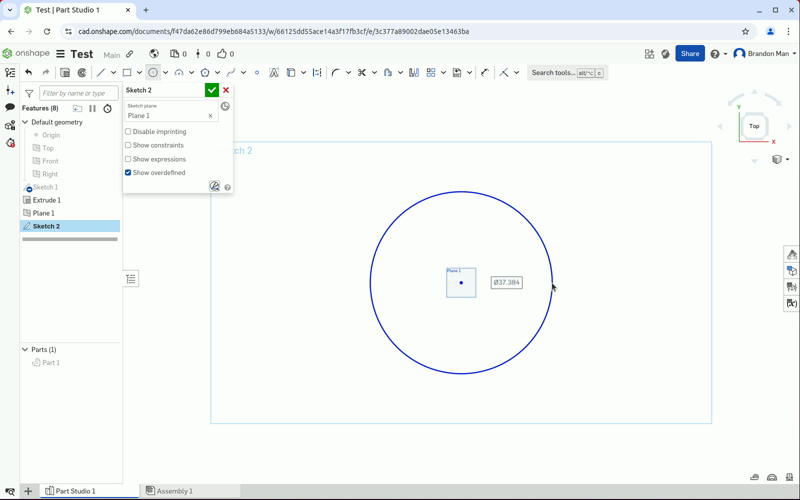
mouse_move(496, 292)
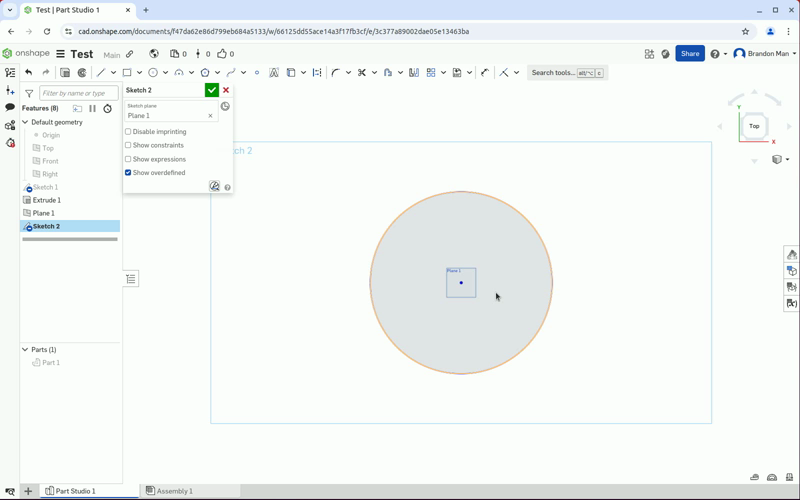
click(496, 292)
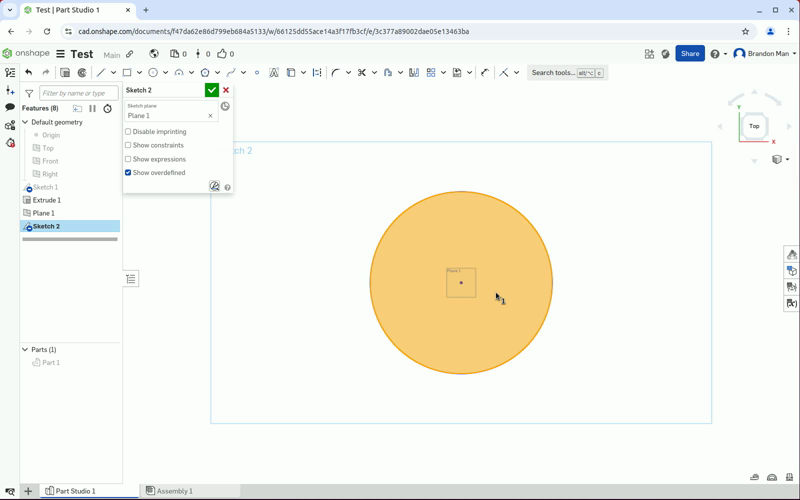
mouse_move(73, 352)
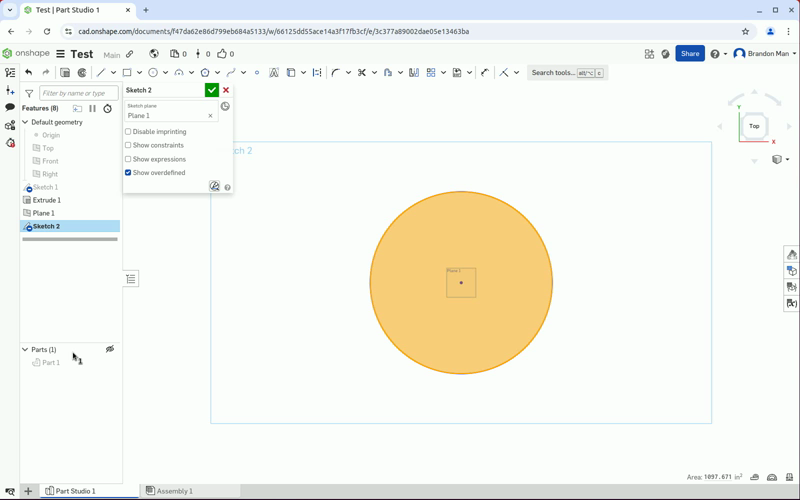
key(shift+y)
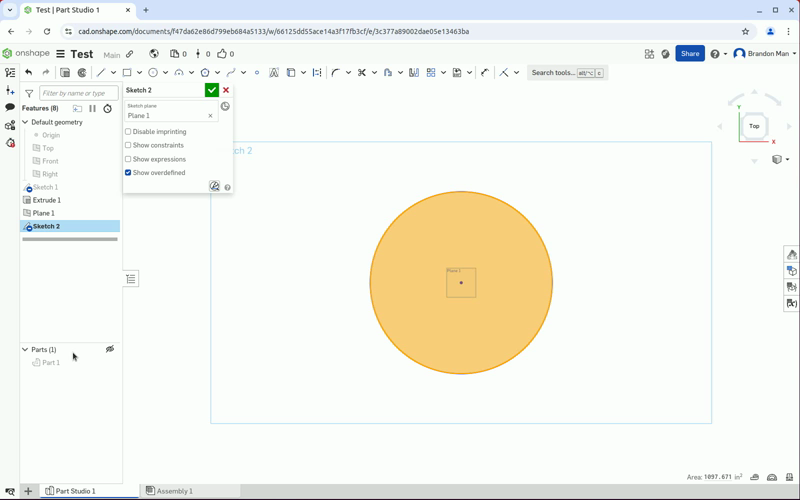
key(shift+e)
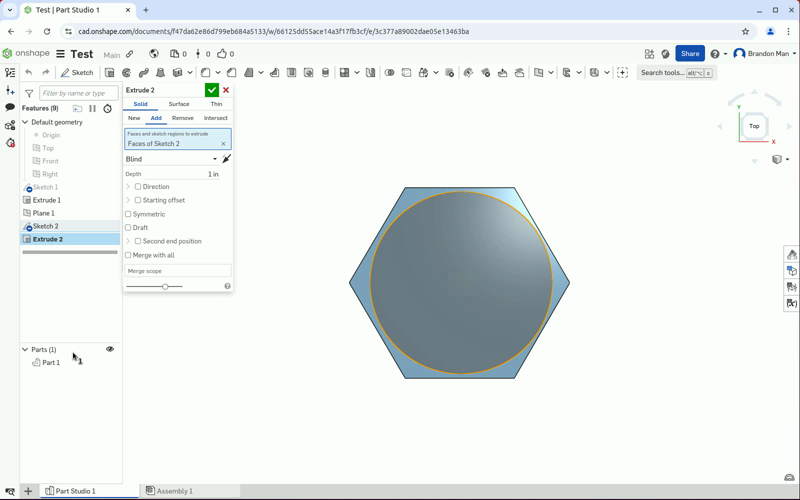
mouse_move(143, 106)
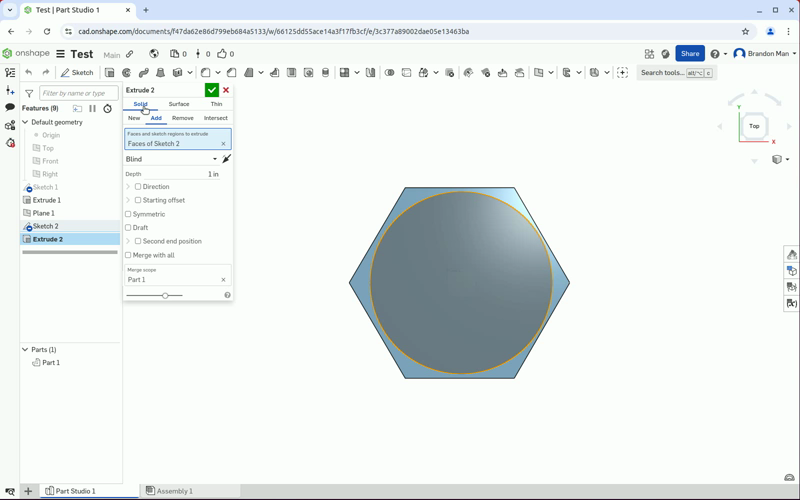
click(143, 106)
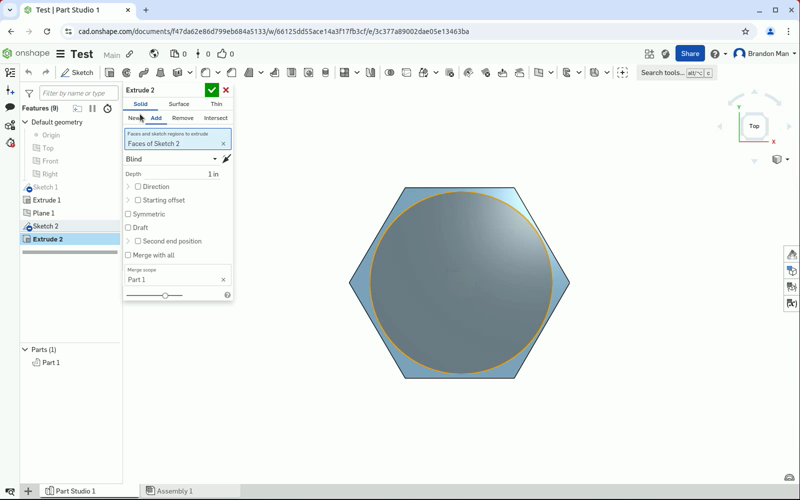
mouse_move(137, 120)
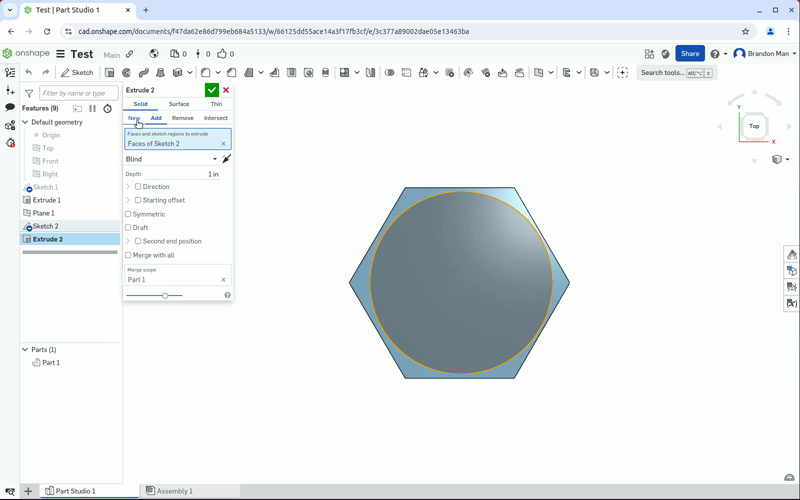
click(137, 120)
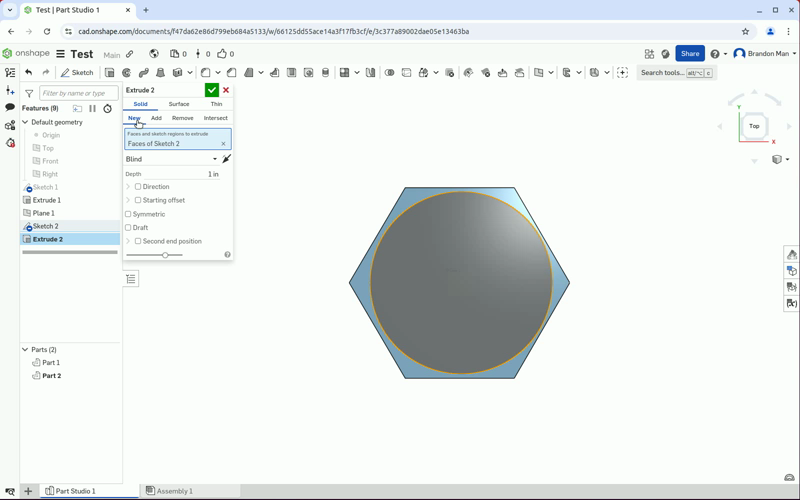
key(tab, 4)
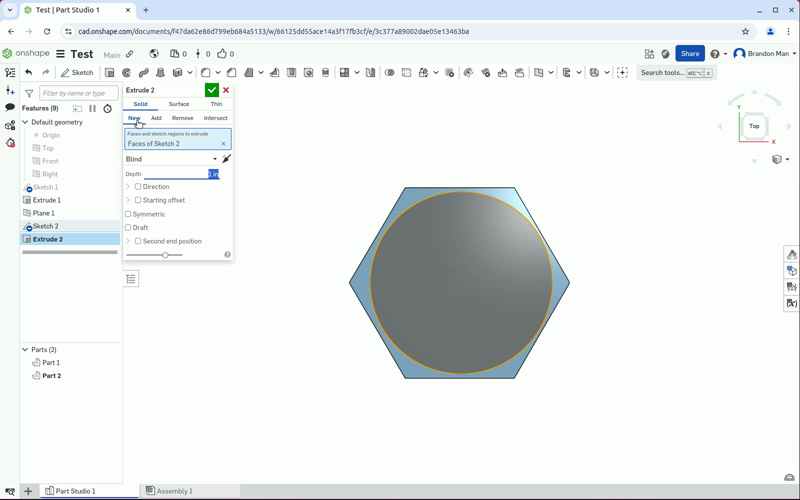
text(7.703)
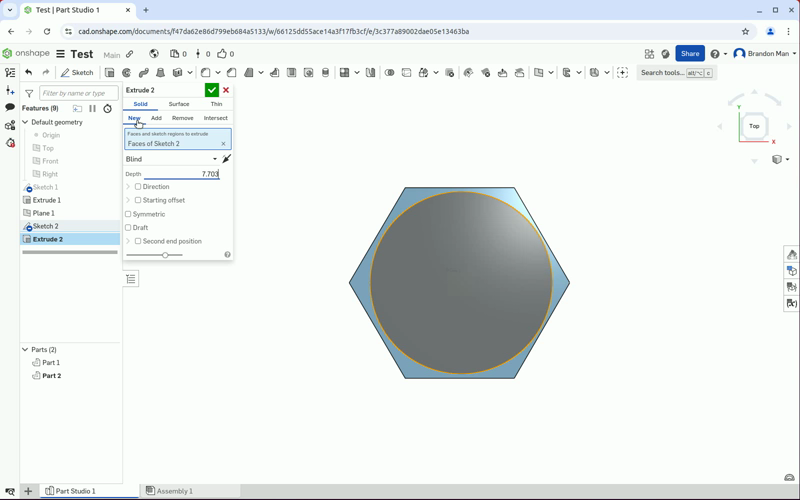
key(enter)
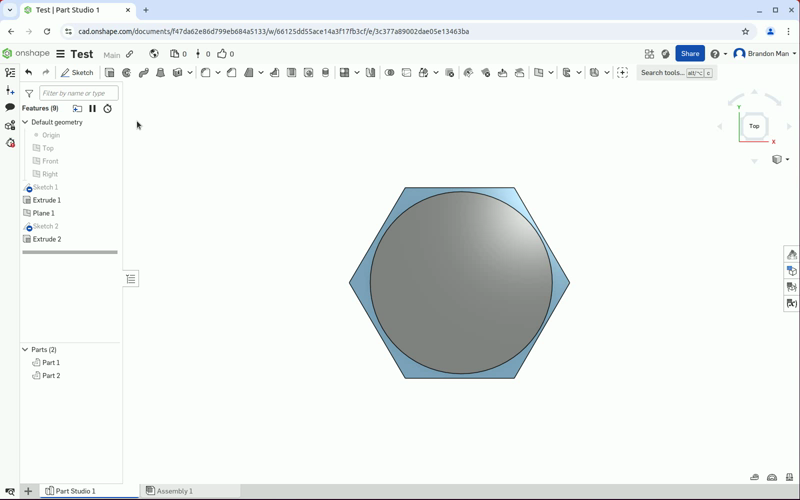
key(shift+h)
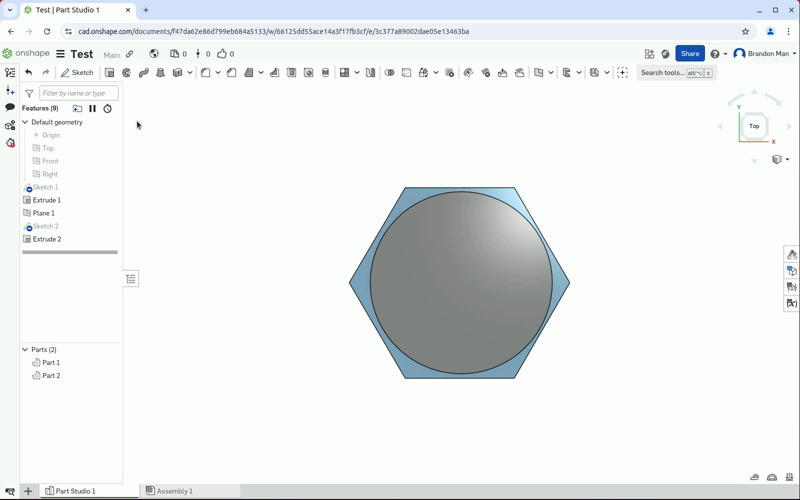
key(shift+h)
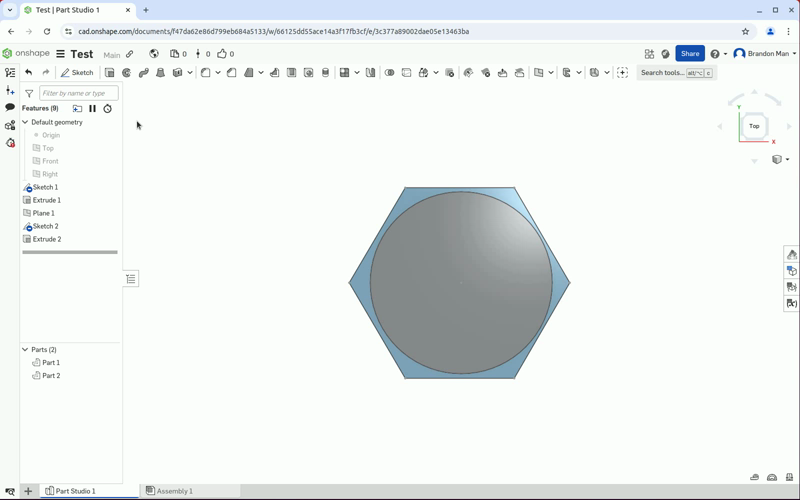
key(shift+7)
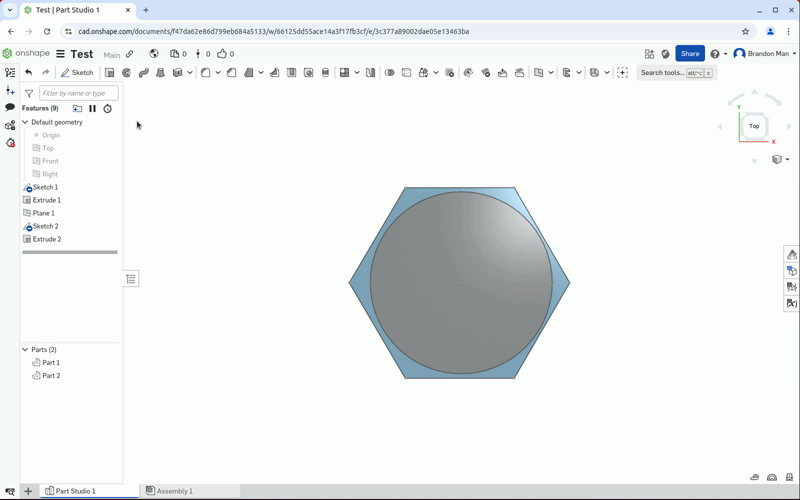
key(up, 3)
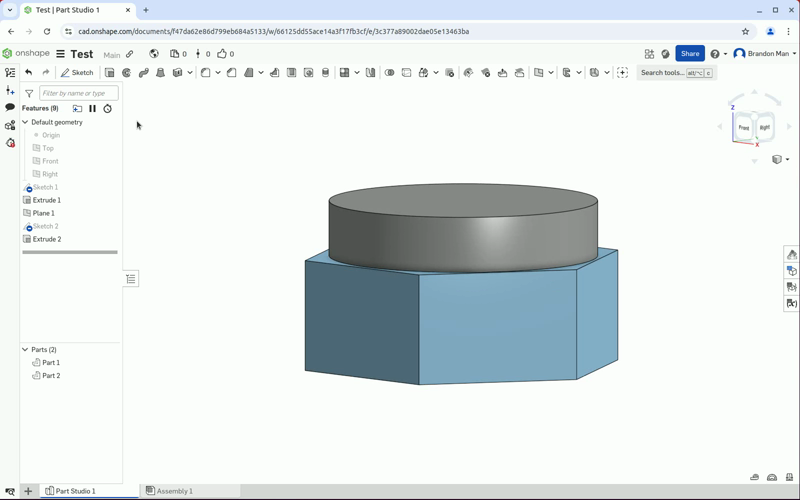
key(left, 3)
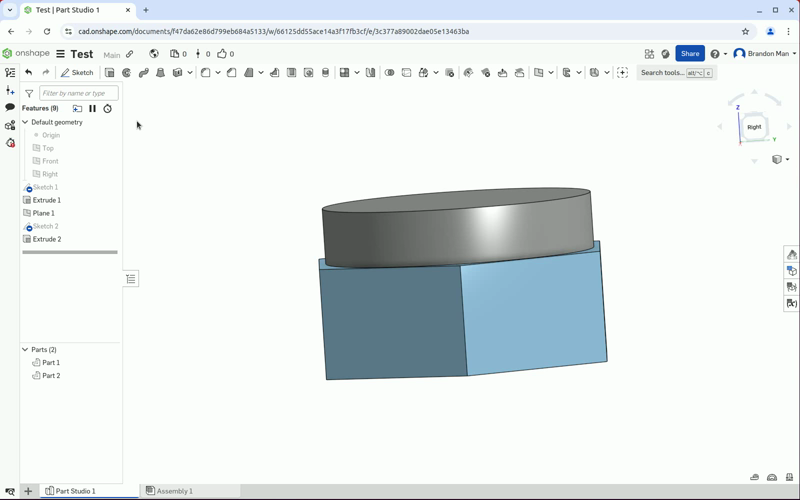
key(right, 3)
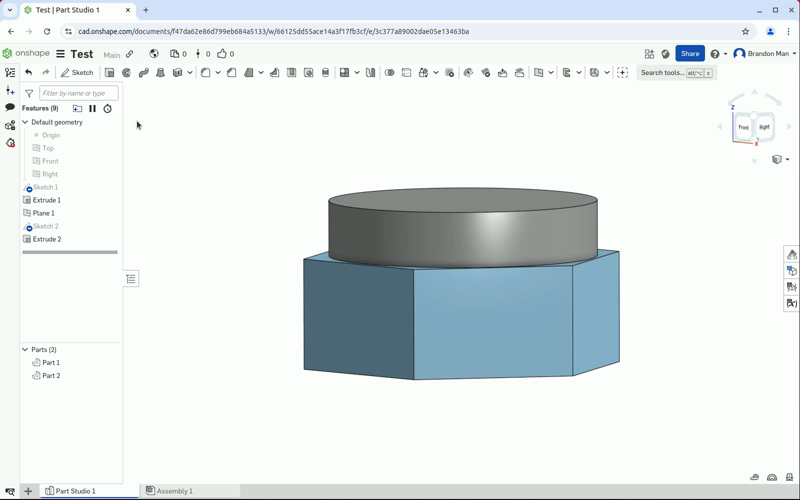
key(down, 3)
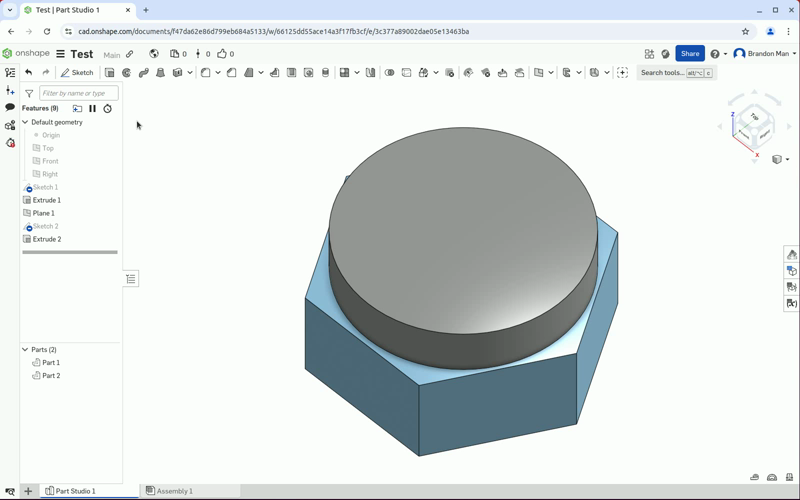
mouse_move(73, 189)
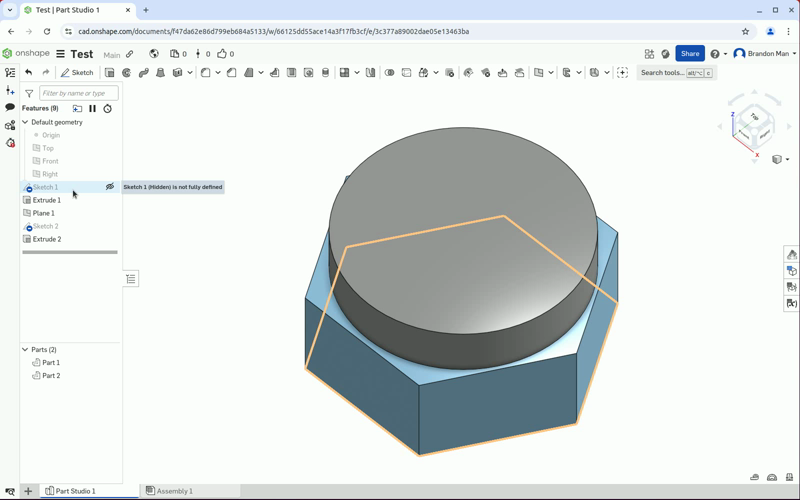
click(73, 189)